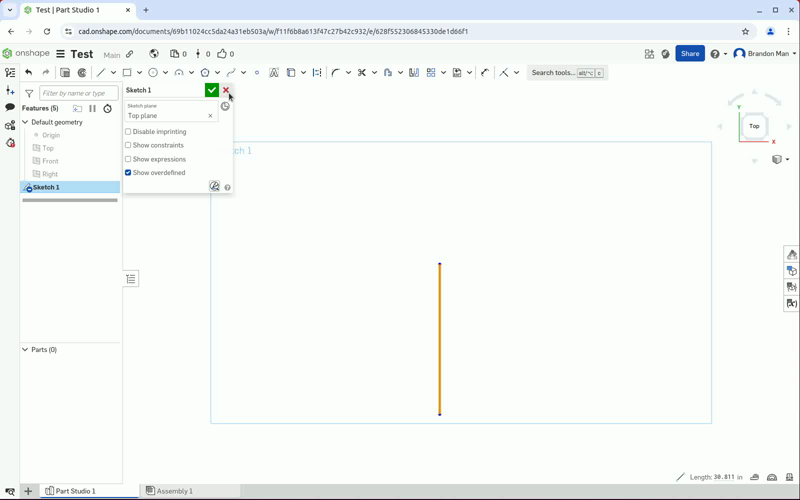
key(shift+h)
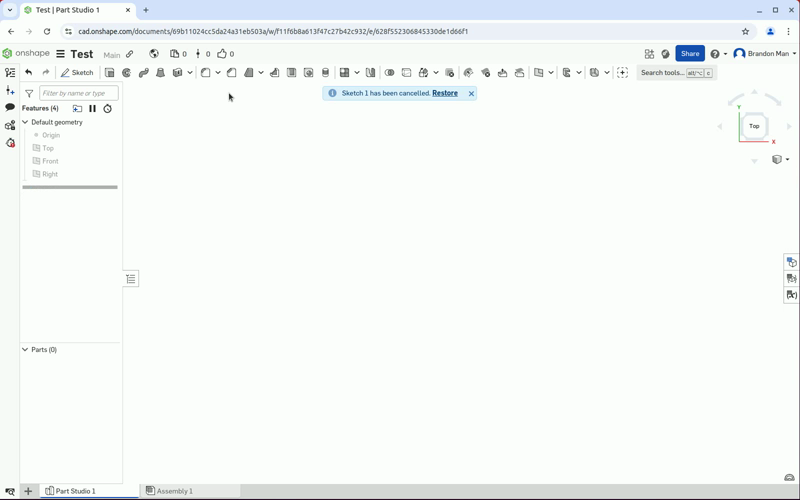
mouse_move(73, 352)
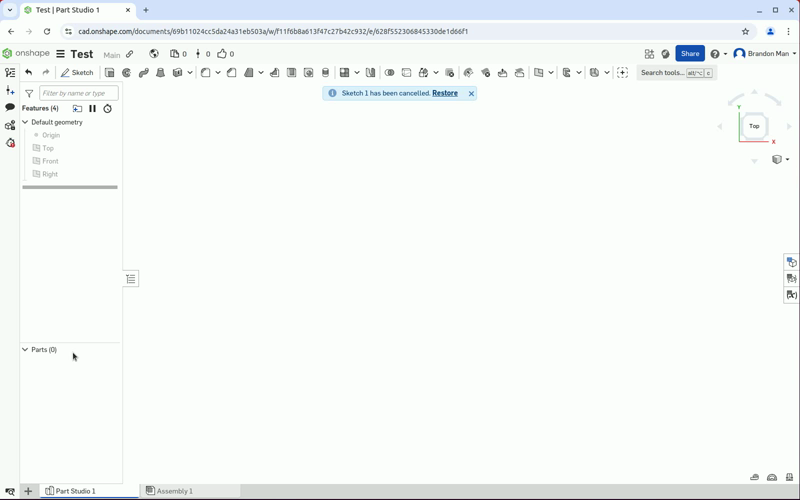
key(y)
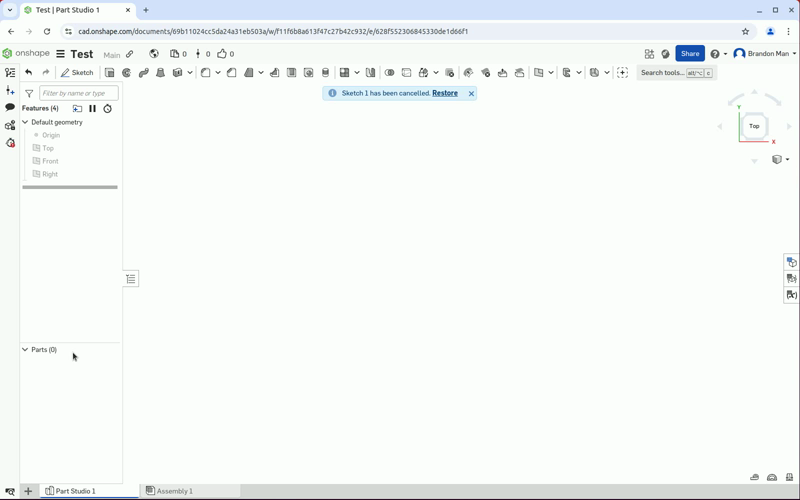
key(shift+p)
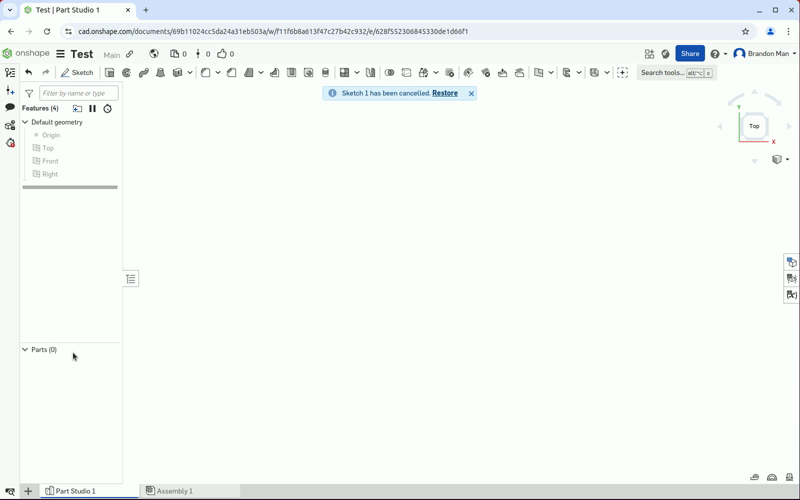
key(space)
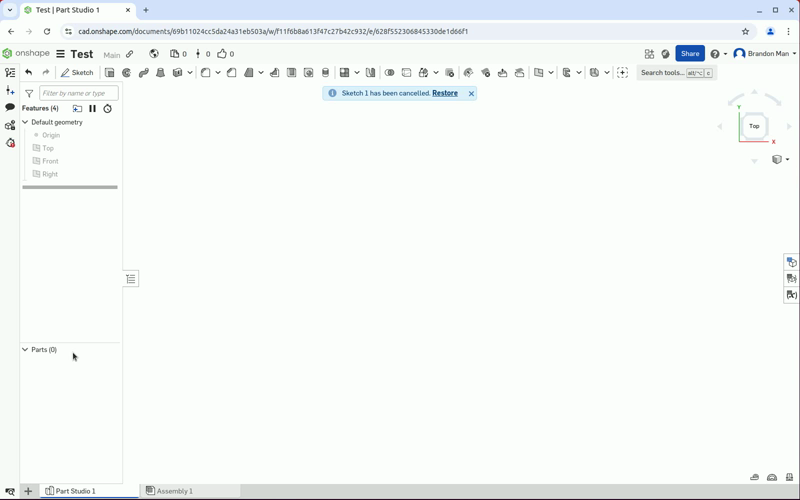
key_down(shift)
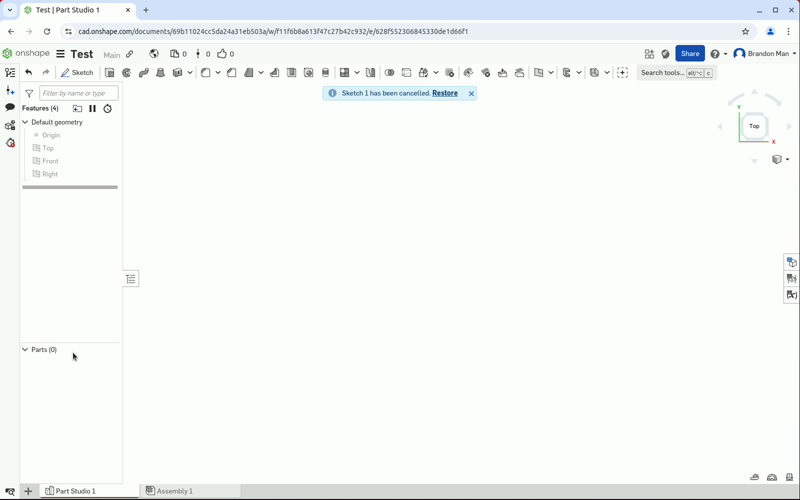
key(up)
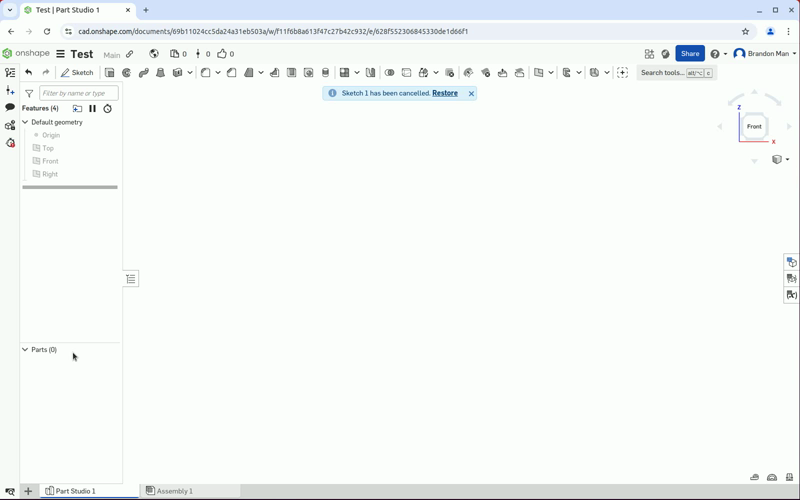
key_up(shift)
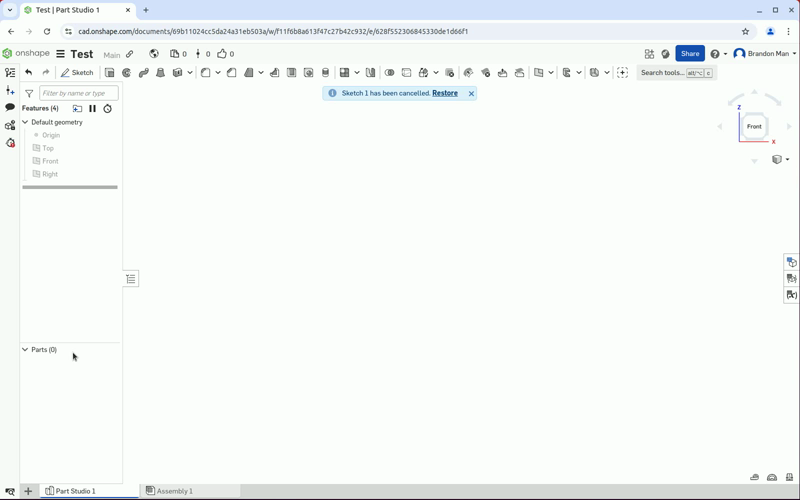
mouse_move(73, 352)
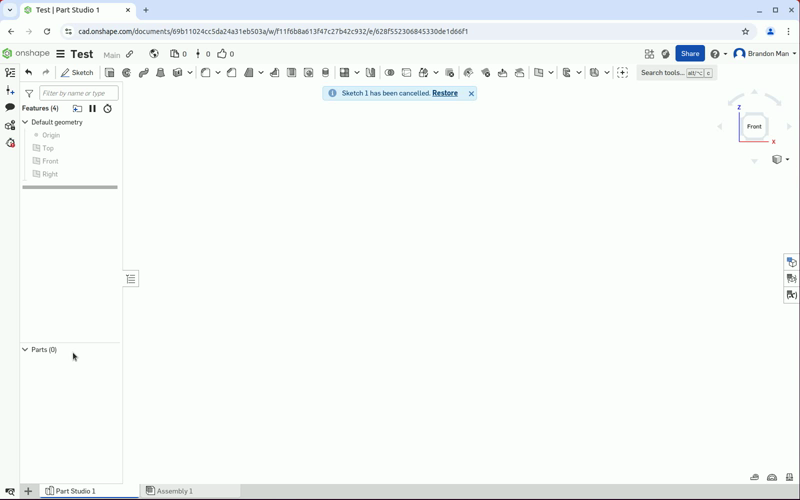
key(shift+y)
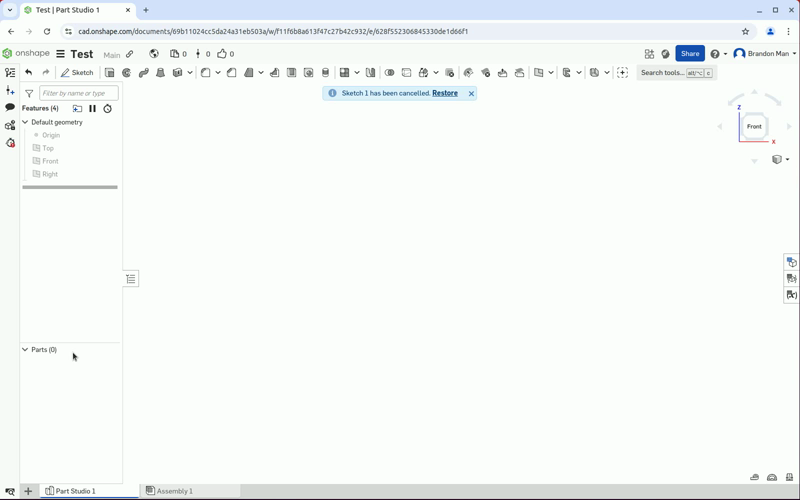
key(shift+s)
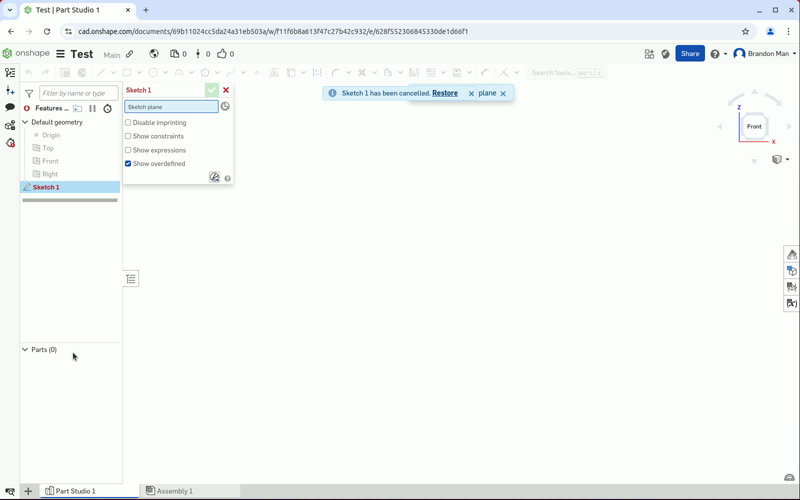
mouse_move(73, 163)
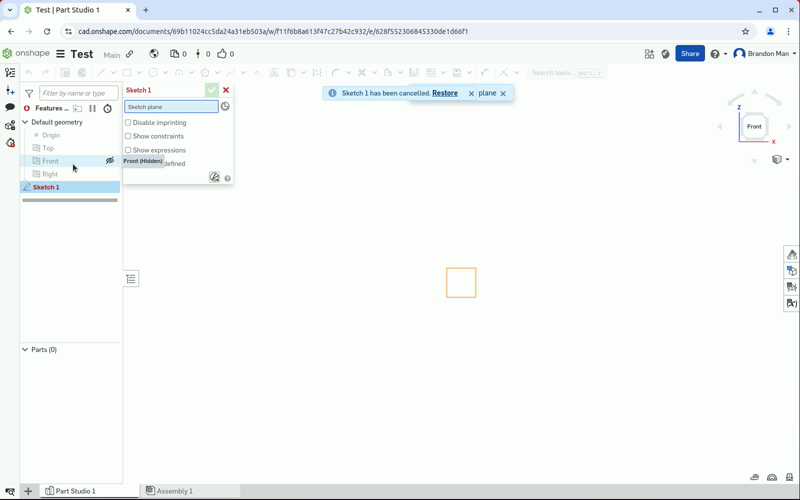
click(73, 163)
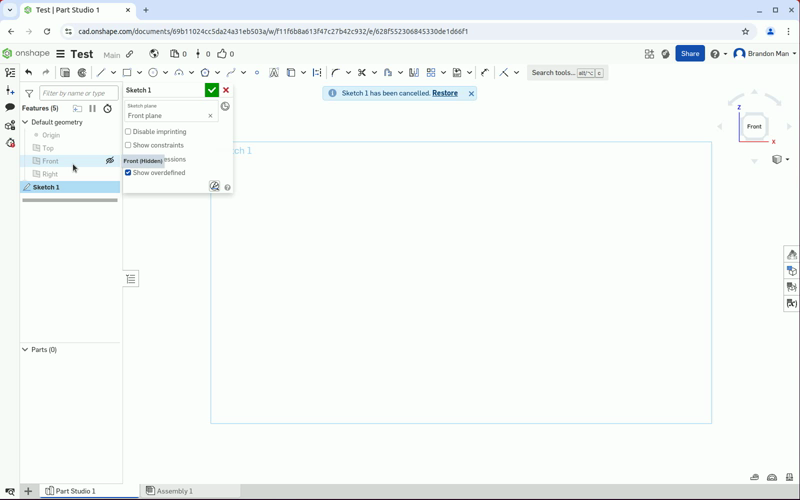
mouse_move(73, 352)
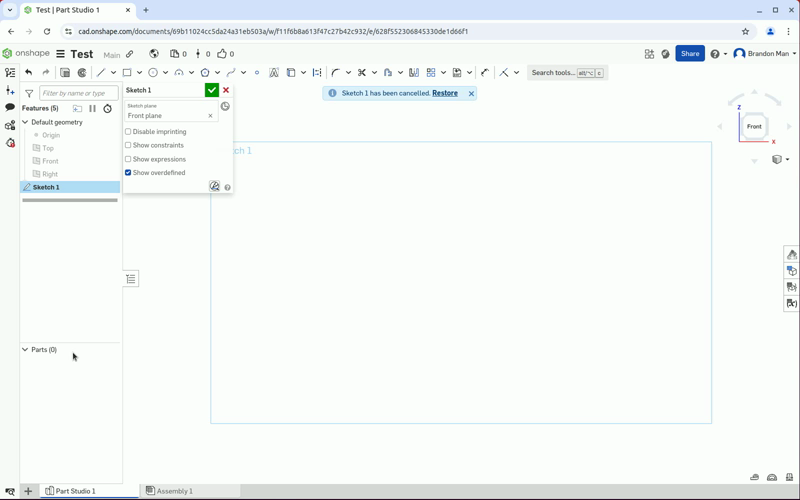
key(y)
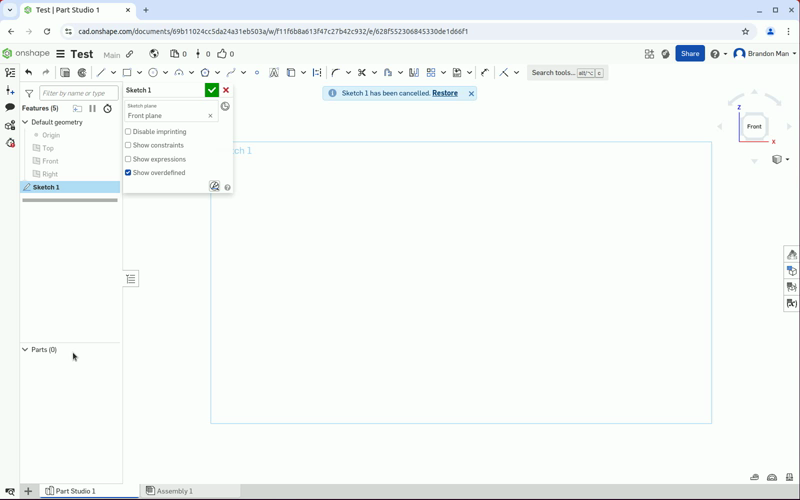
key(l)
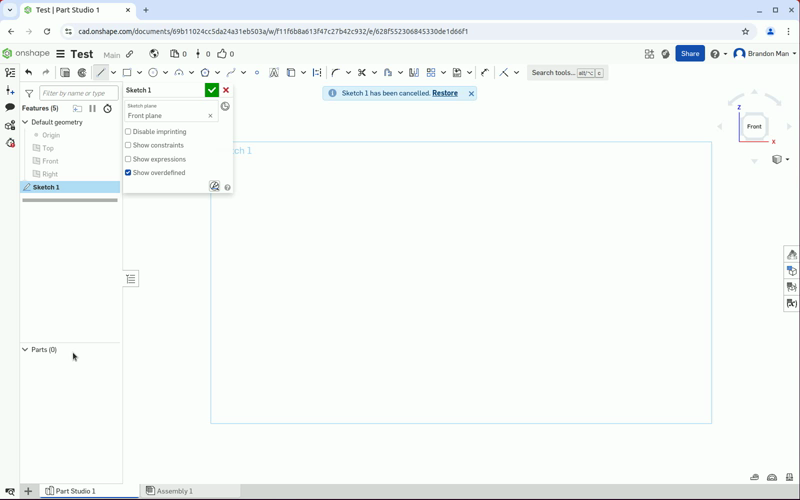
key_down(shift)
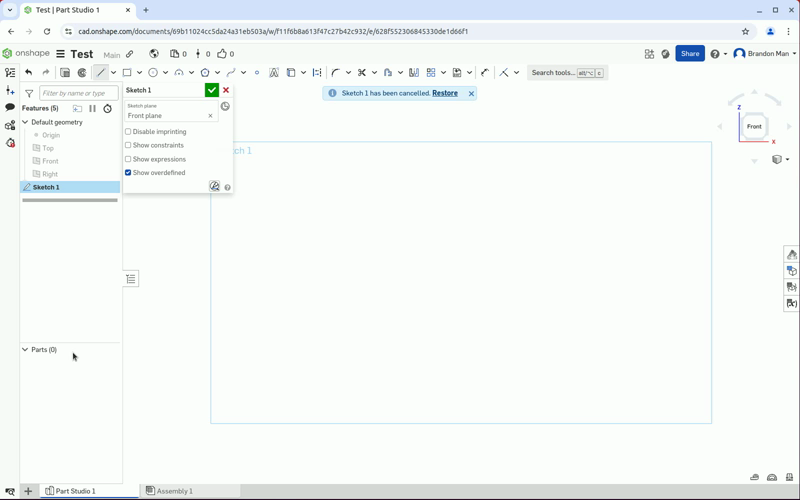
mouse_move(348, 354)
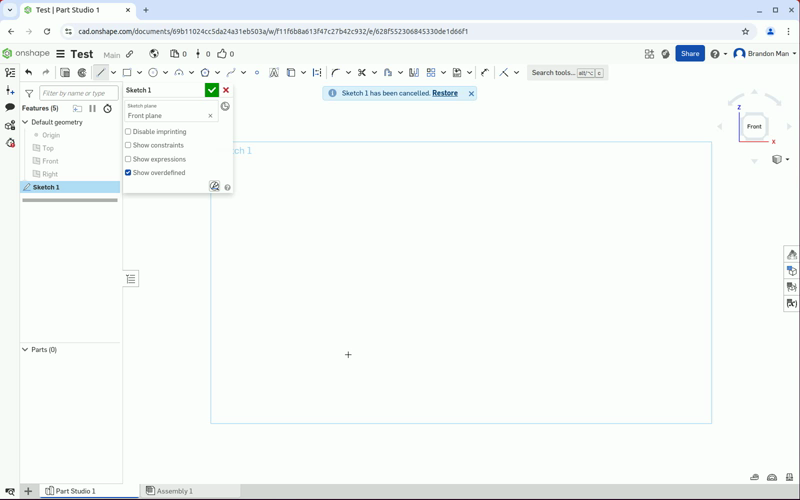
click(348, 354)
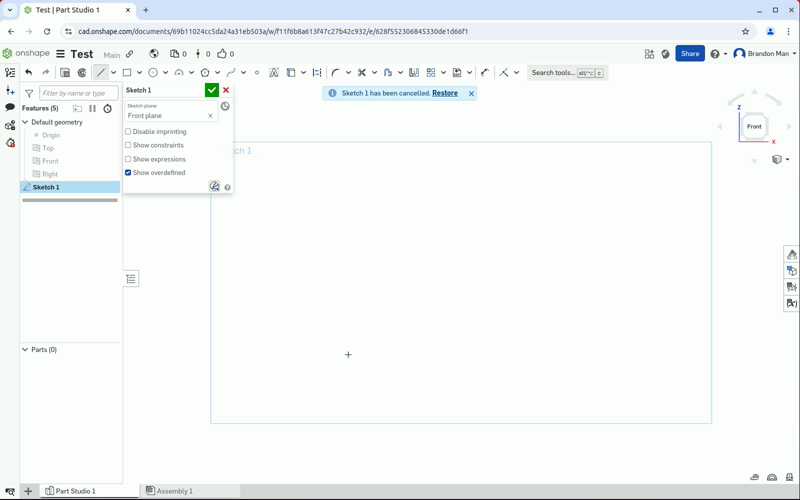
key_up(shift)
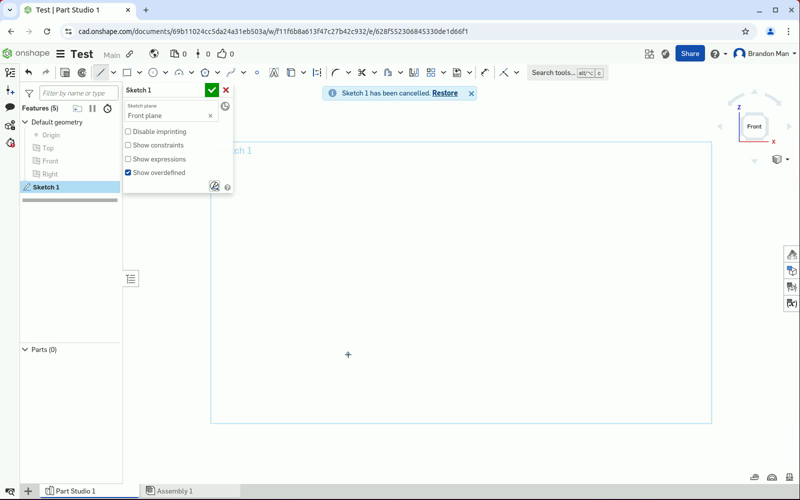
key_down(shift)
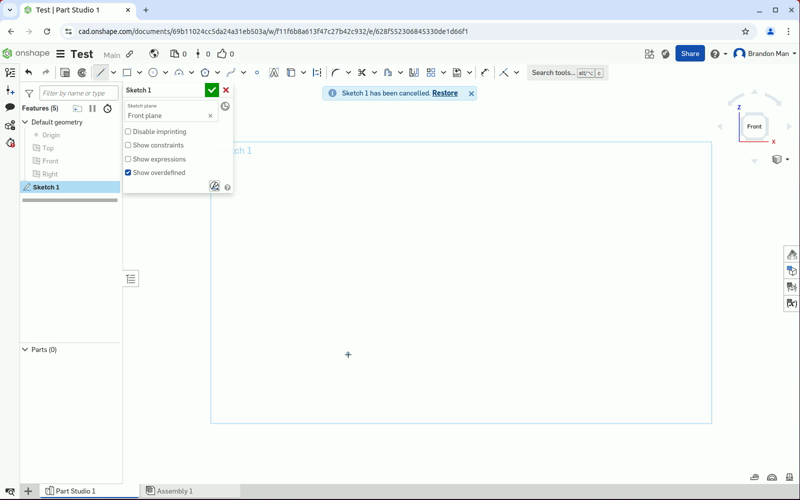
mouse_move(572, 354)
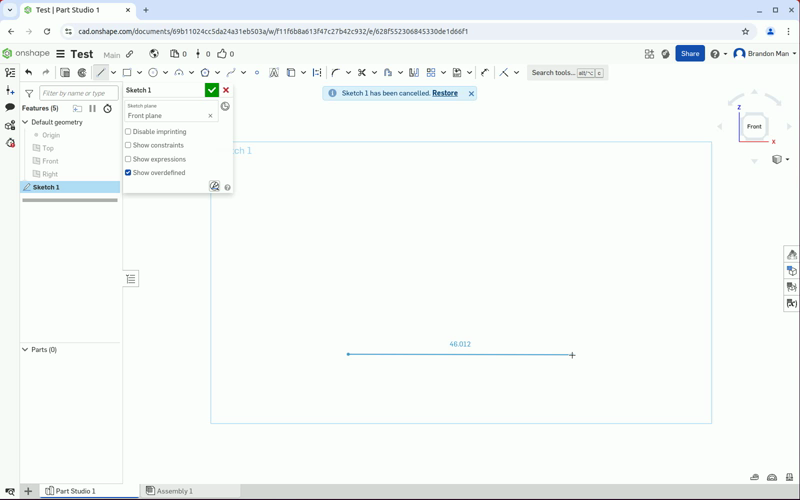
click(572, 354)
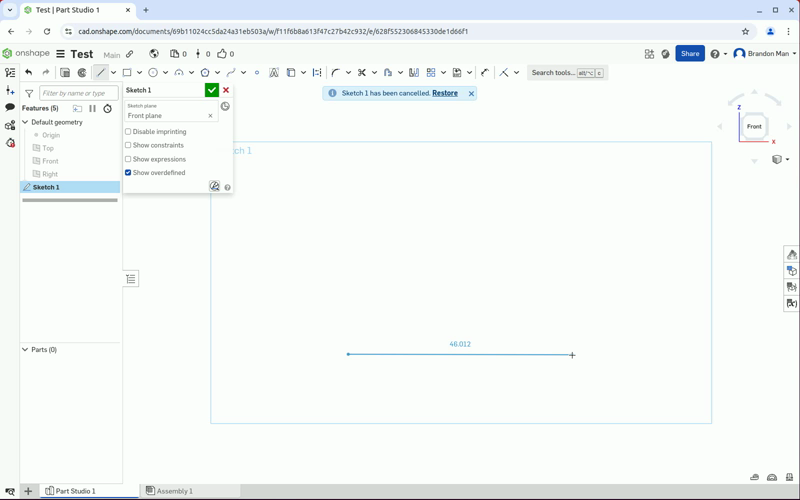
key_up(shift)
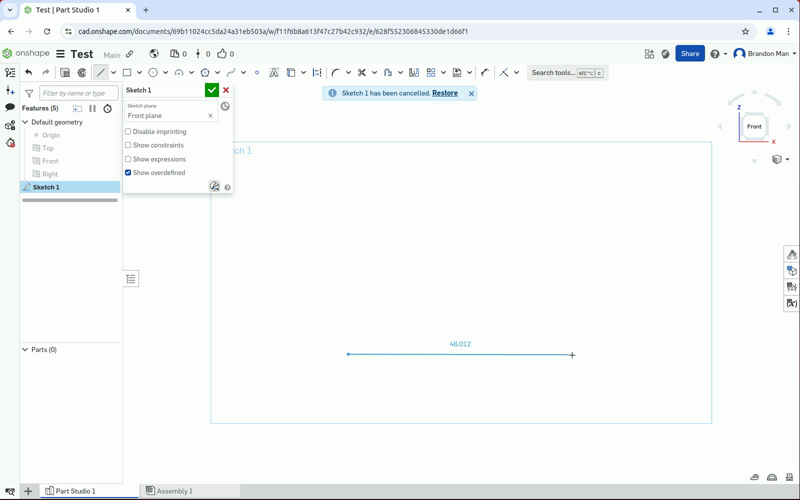
key_down(shift)
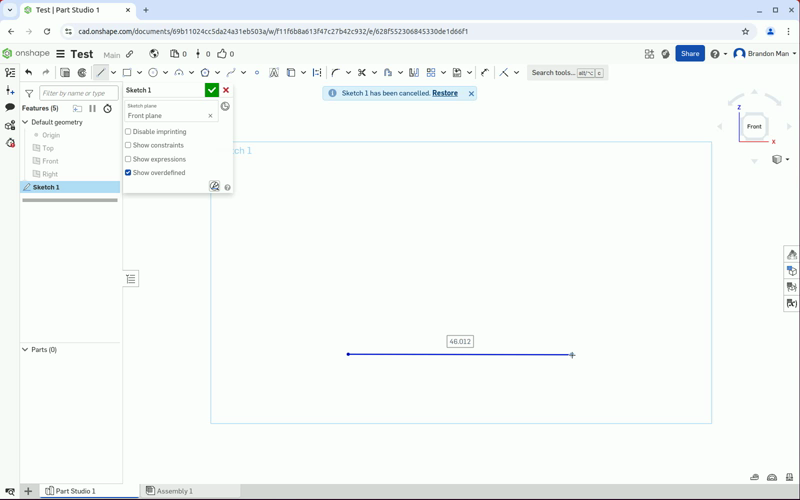
mouse_move(572, 213)
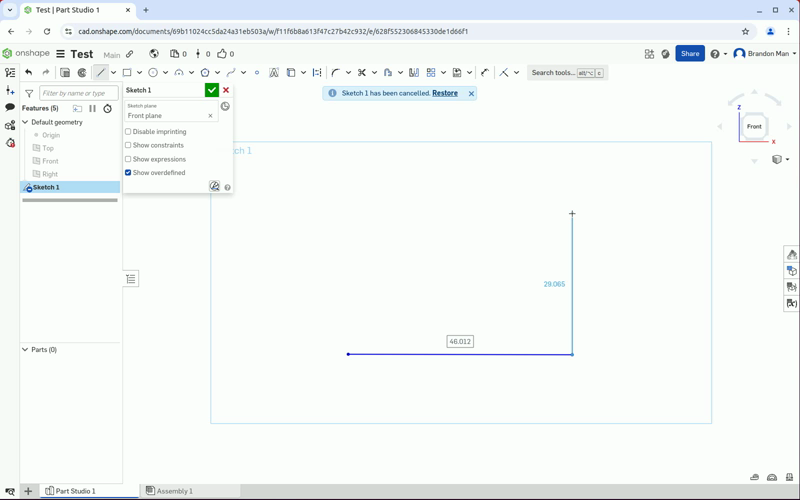
click(572, 213)
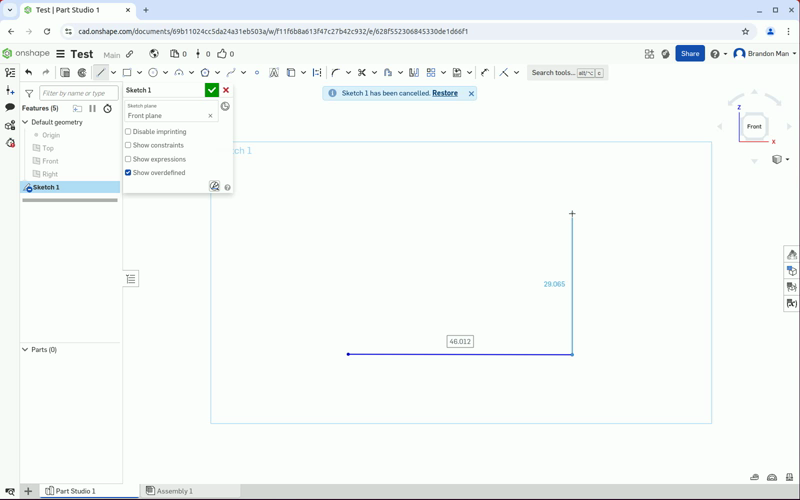
key_up(shift)
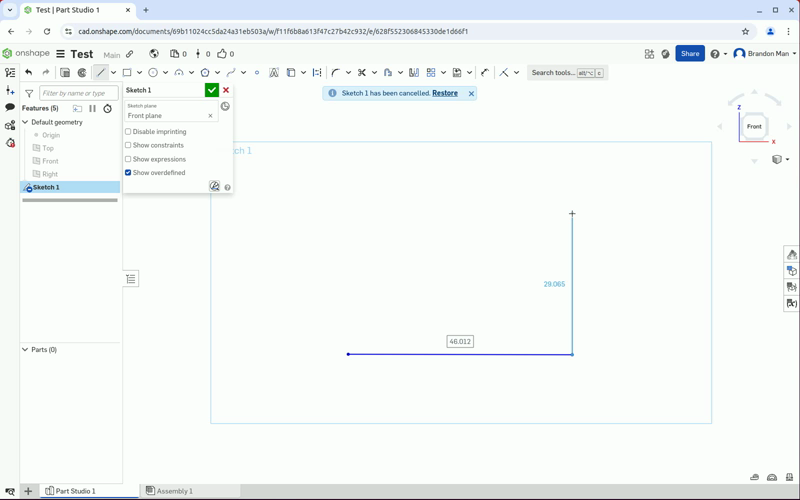
key_down(shift)
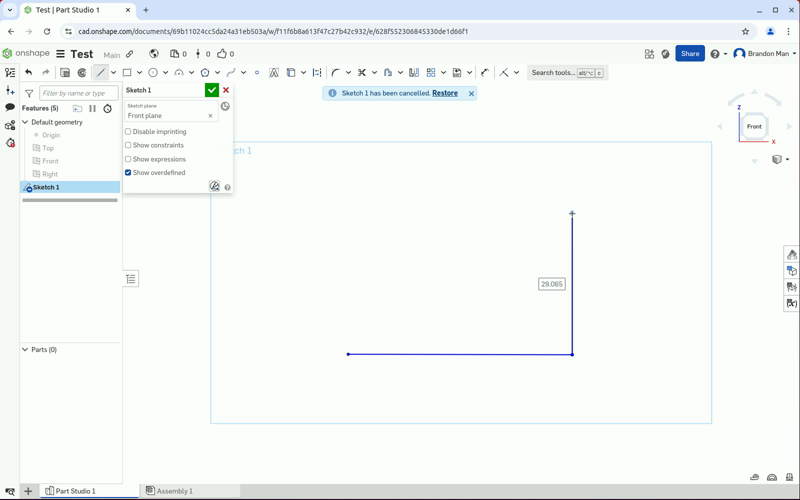
mouse_move(348, 213)
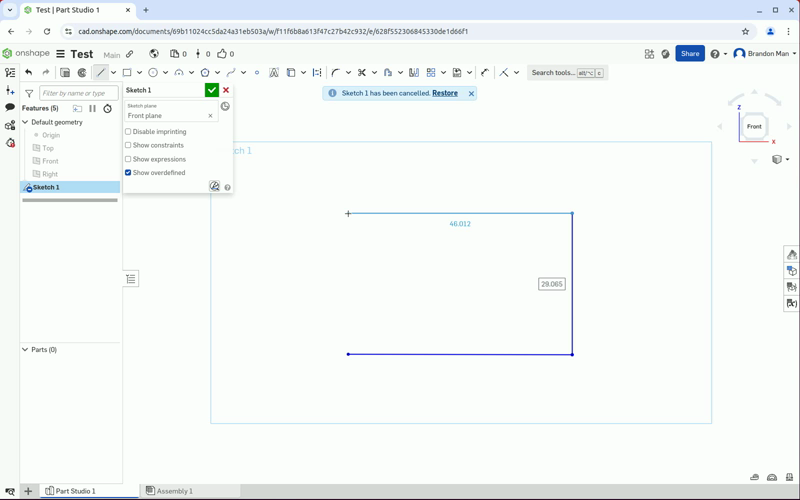
click(348, 213)
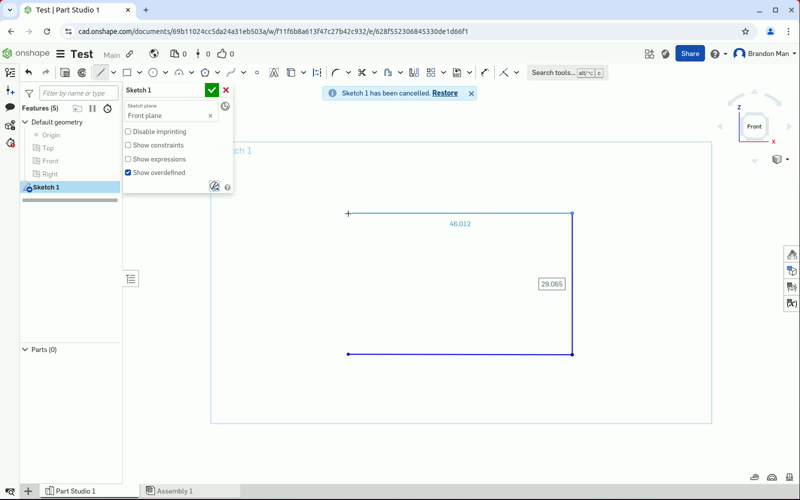
key_up(shift)
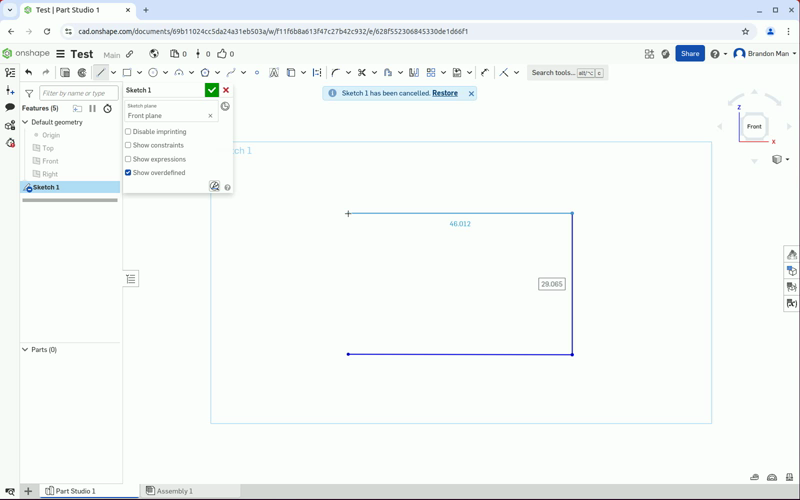
key_down(shift)
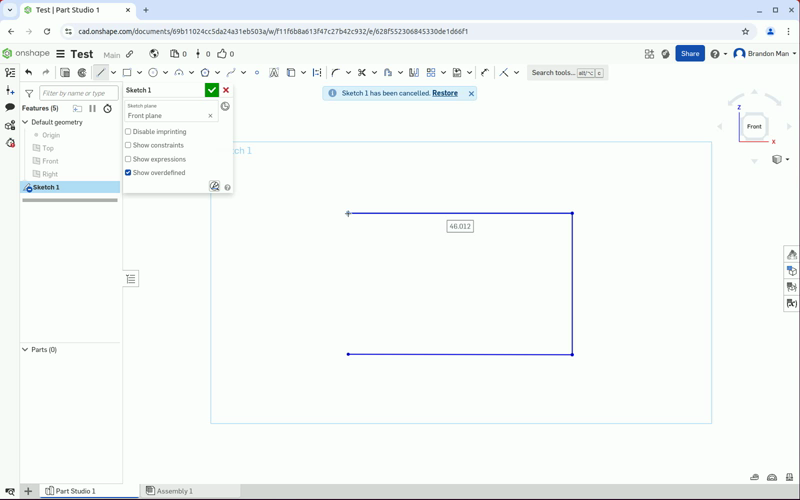
mouse_move(348, 354)
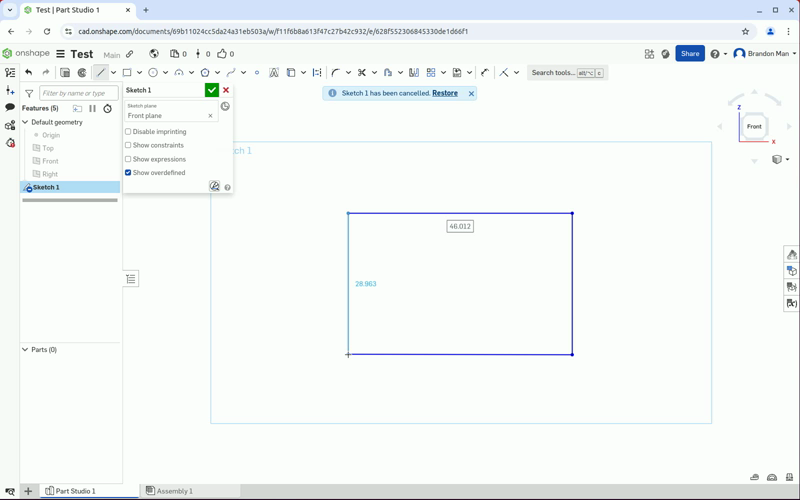
key_up(shift)
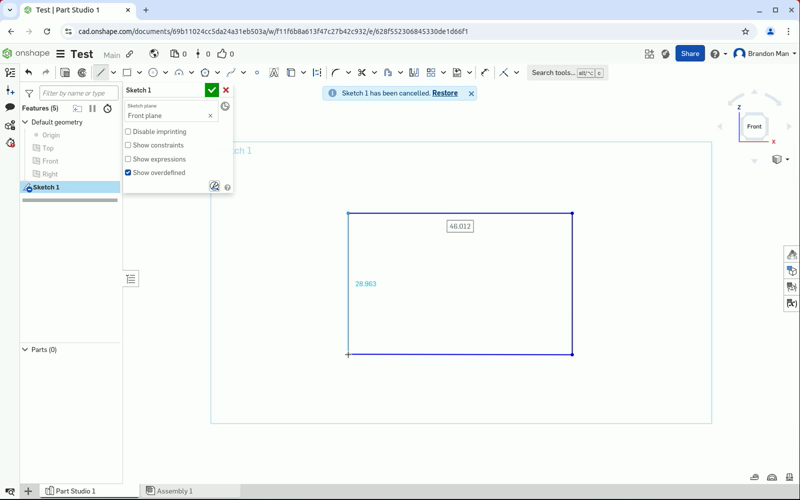
click(348, 354)
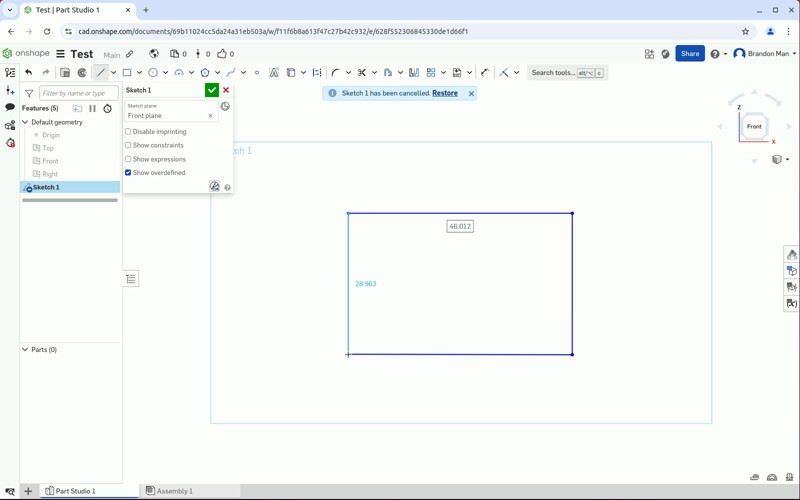
key(esc)
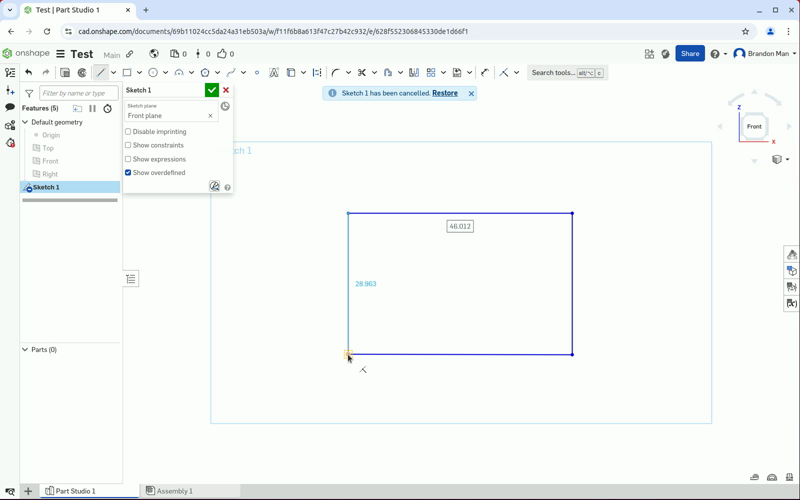
mouse_move(447, 255)
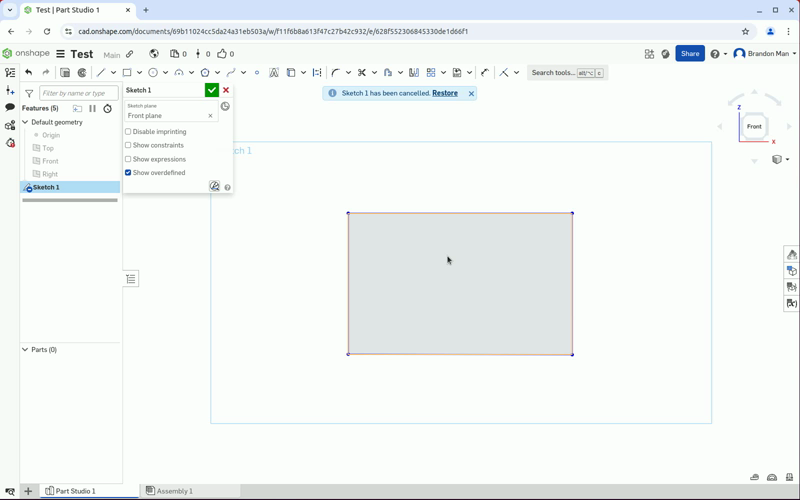
click(447, 255)
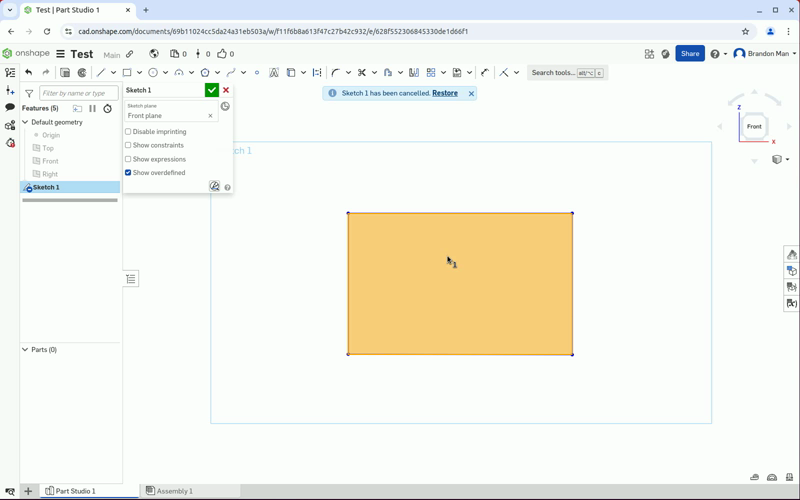
mouse_move(73, 352)
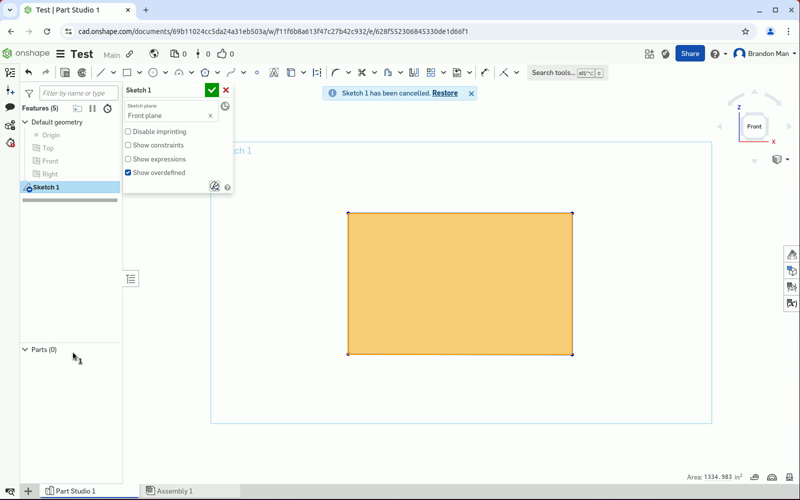
key(shift+y)
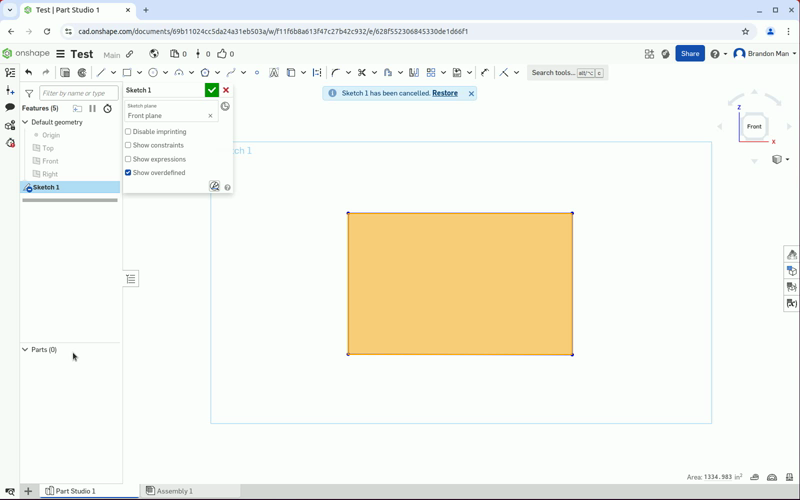
key(shift+e)
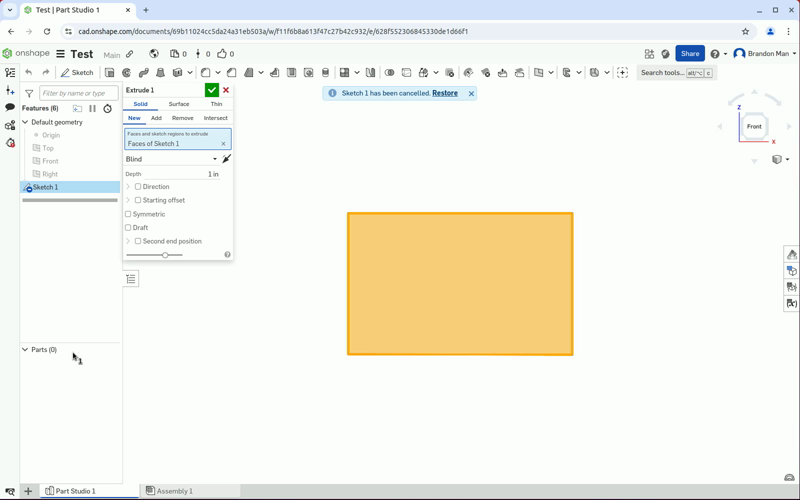
mouse_move(143, 106)
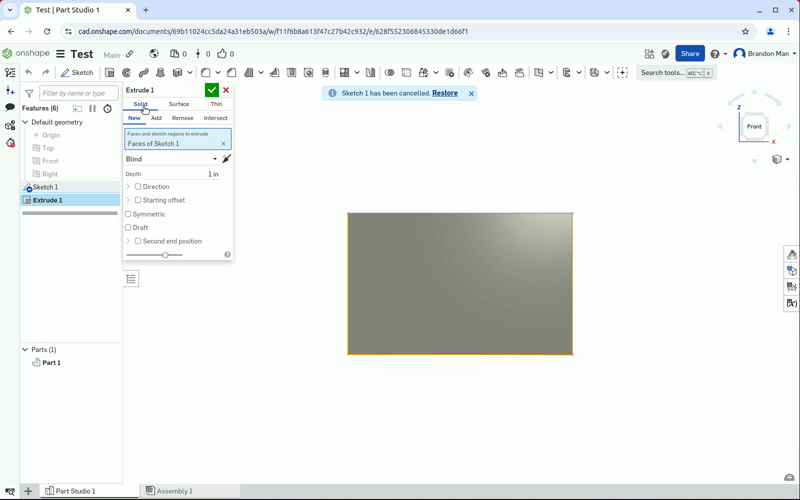
click(143, 106)
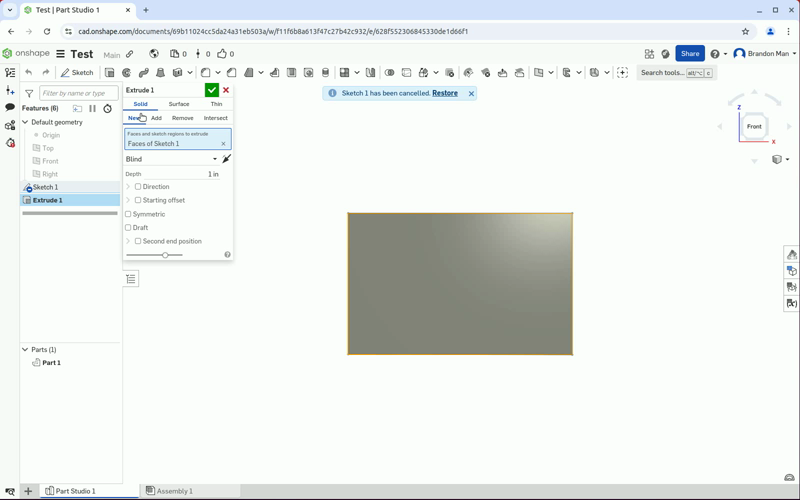
mouse_move(137, 120)
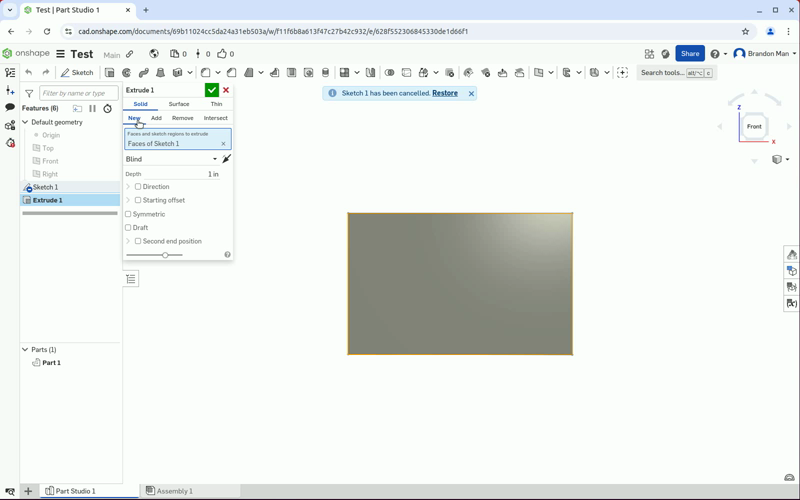
click(137, 120)
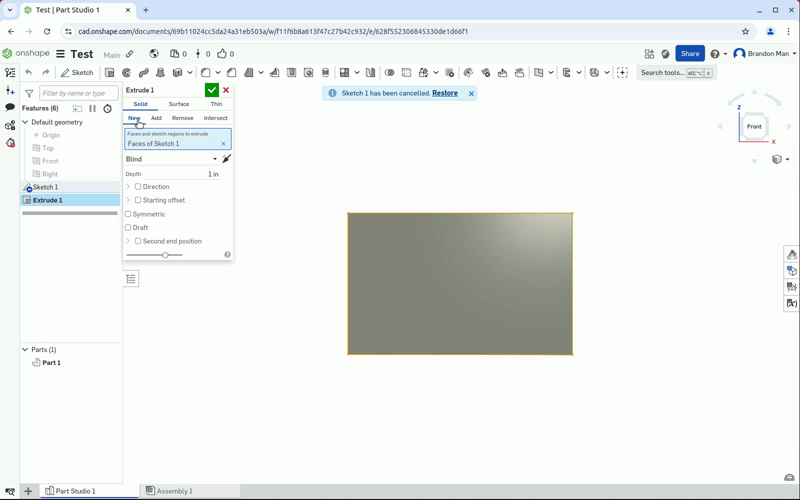
key(tab, 4)
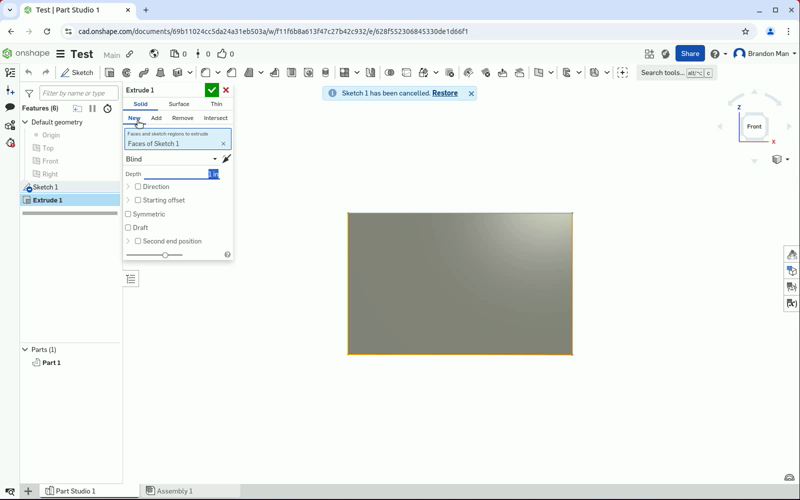
text(3.129)
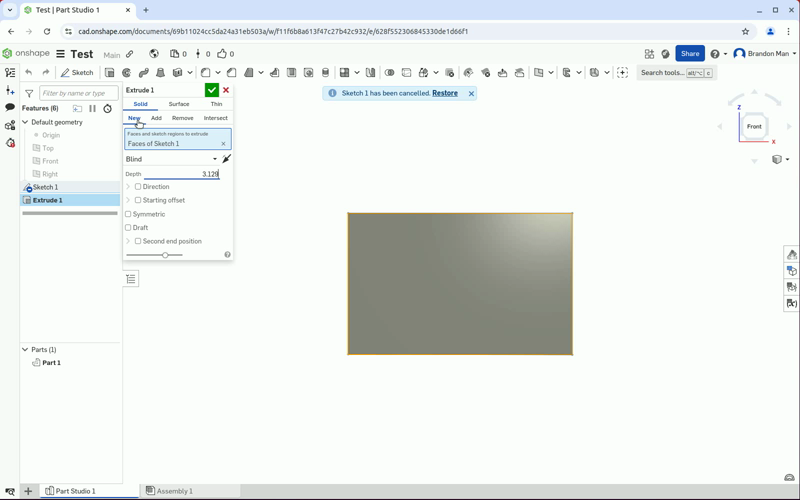
key(enter)
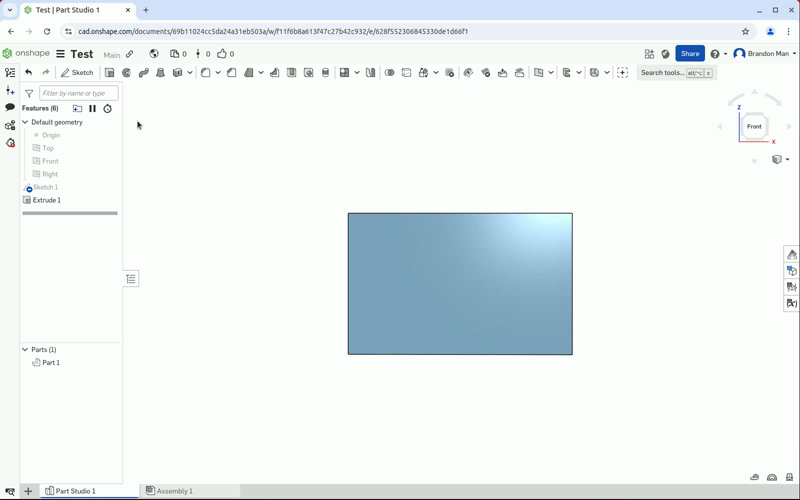
key(shift+h)
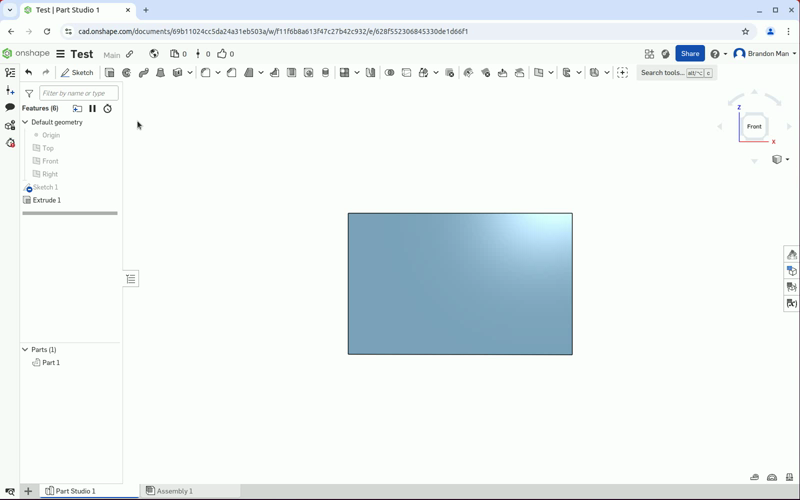
key(shift+h)
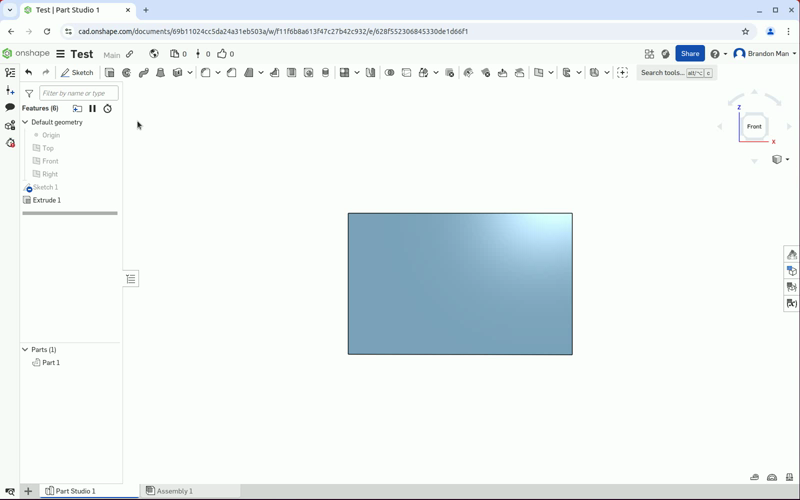
mouse_move(73, 189)
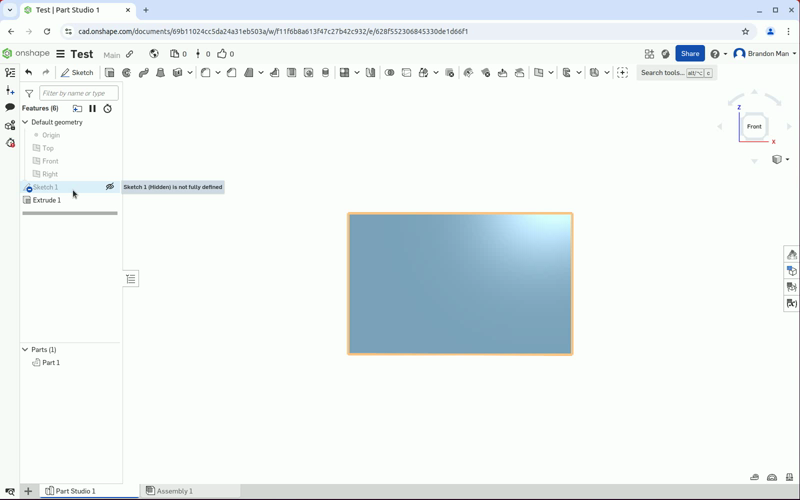
click(73, 189)
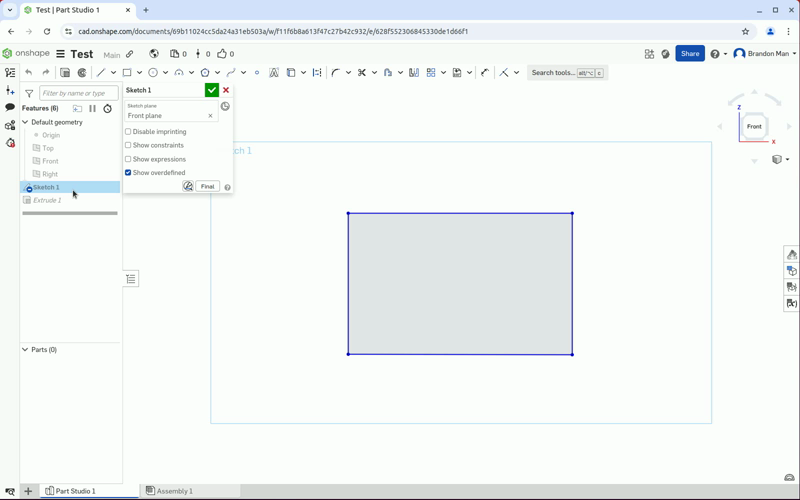
mouse_move(229, 92)
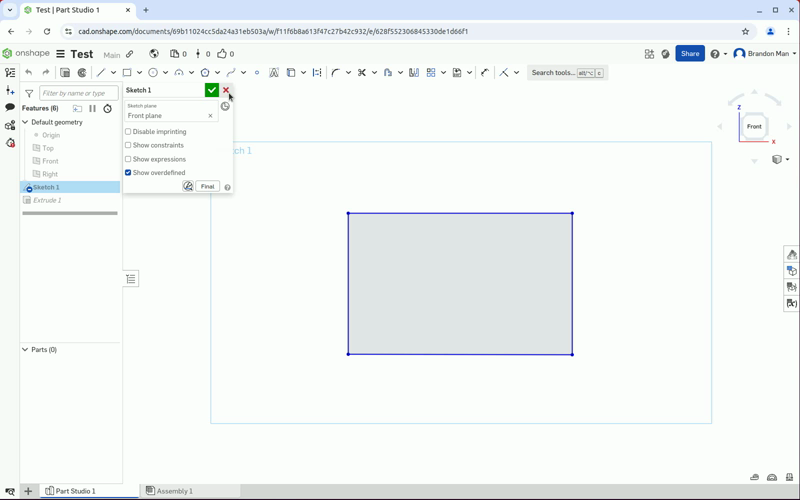
click(229, 92)
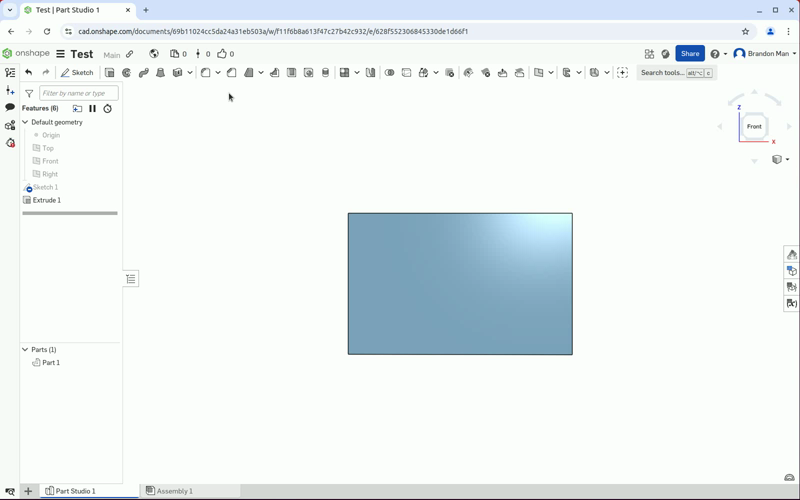
mouse_move(541, 75)
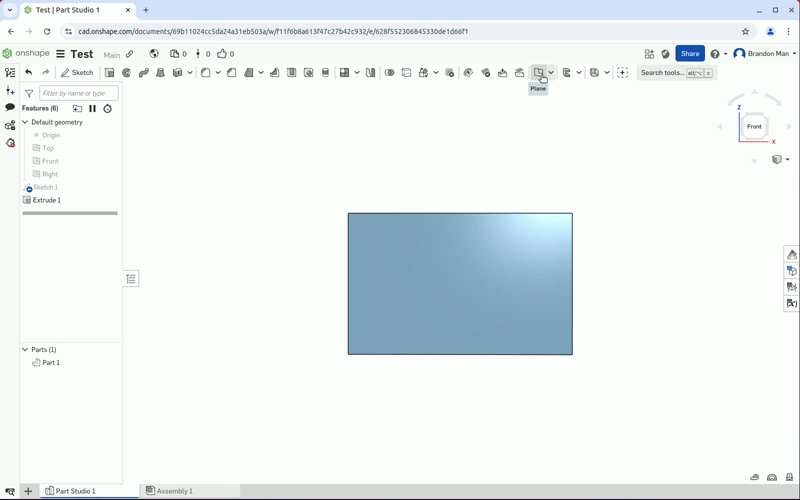
click(541, 75)
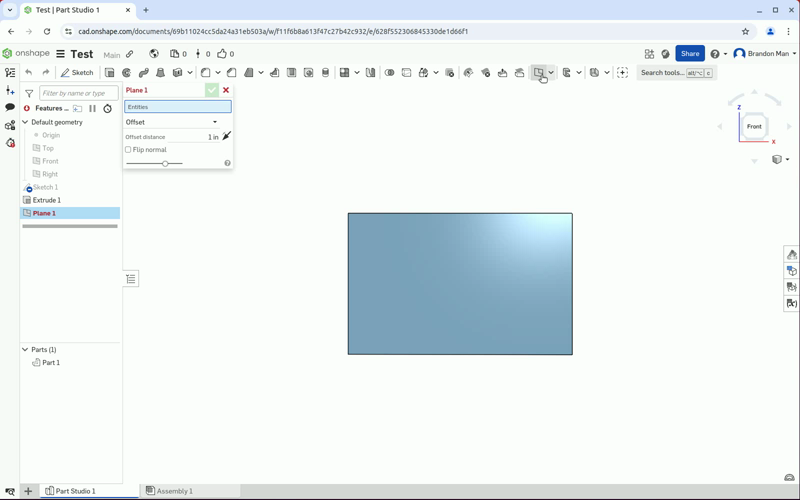
mouse_move(73, 163)
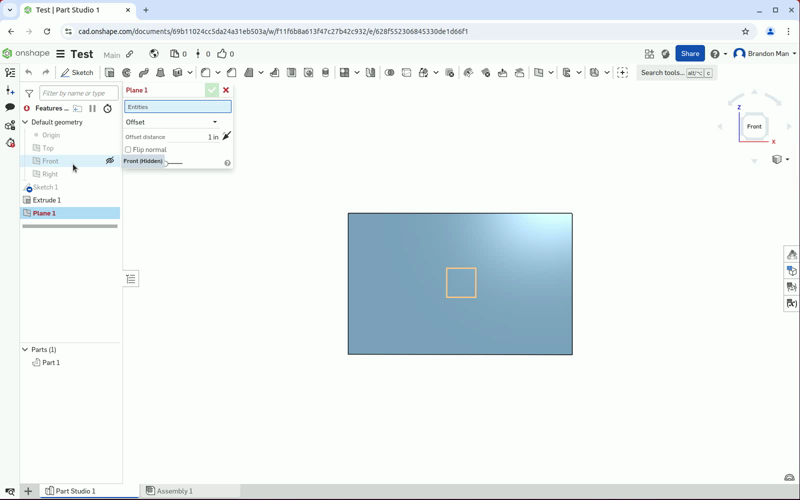
click(73, 163)
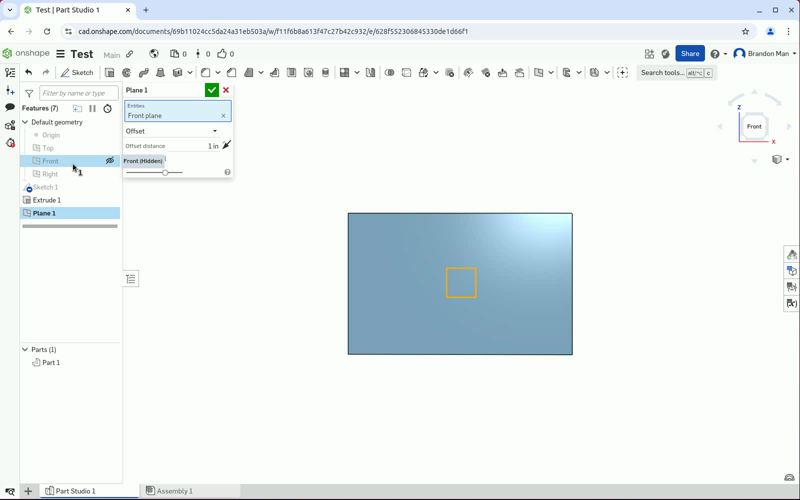
key(tab, 2)
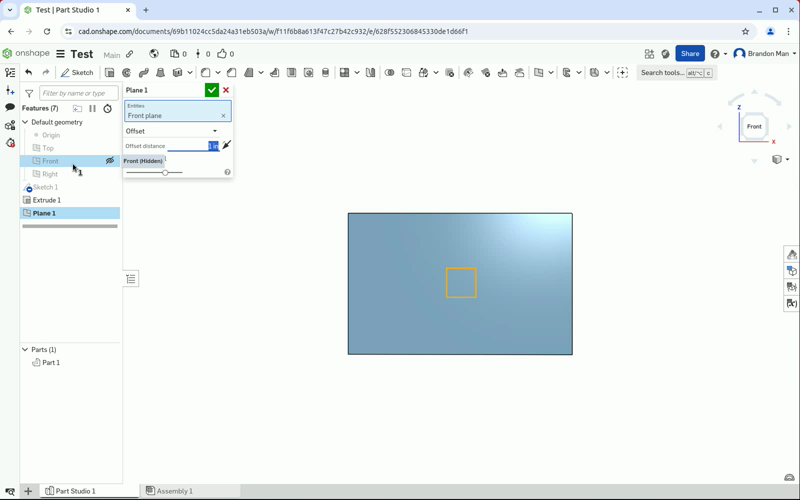
text(3.143)
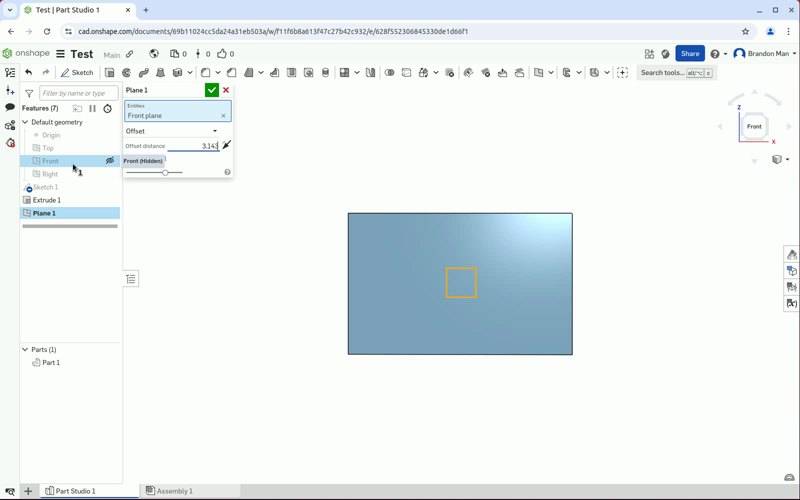
key(enter, 2)
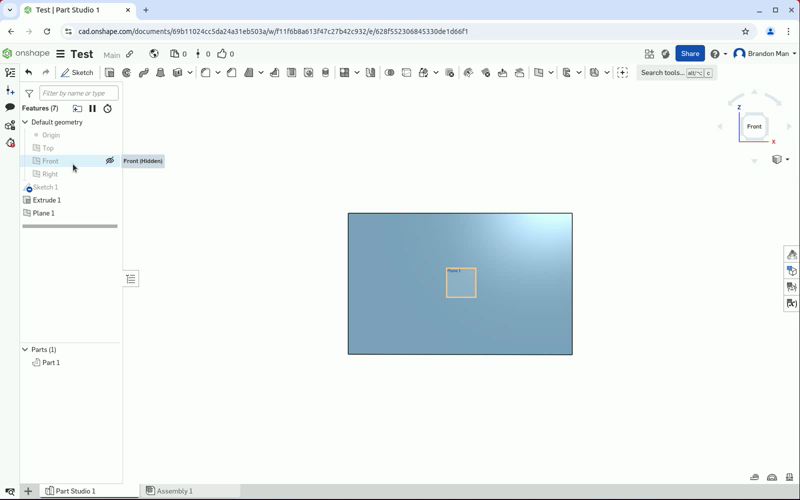
key(shift+s)
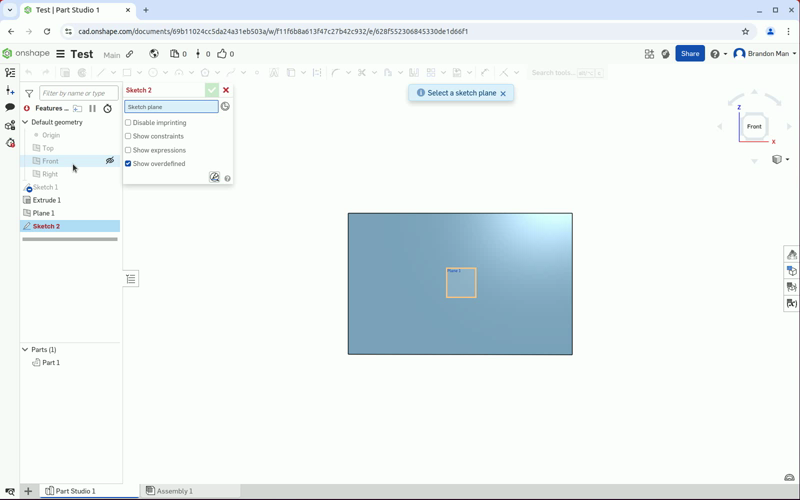
mouse_move(73, 215)
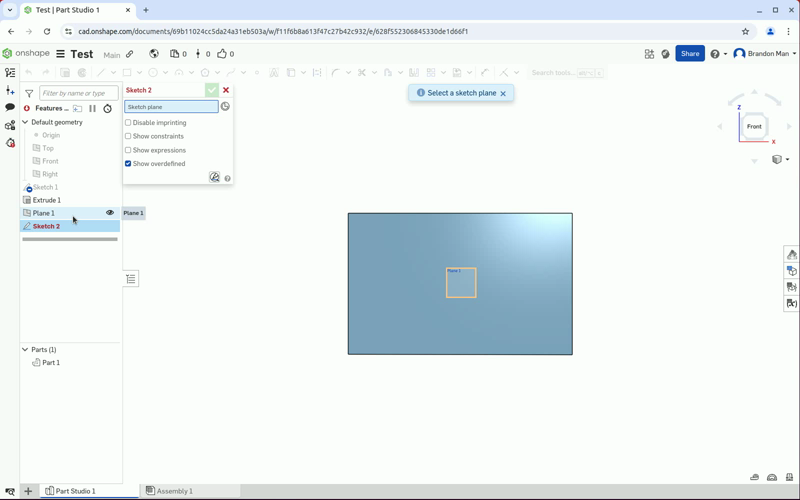
click(73, 215)
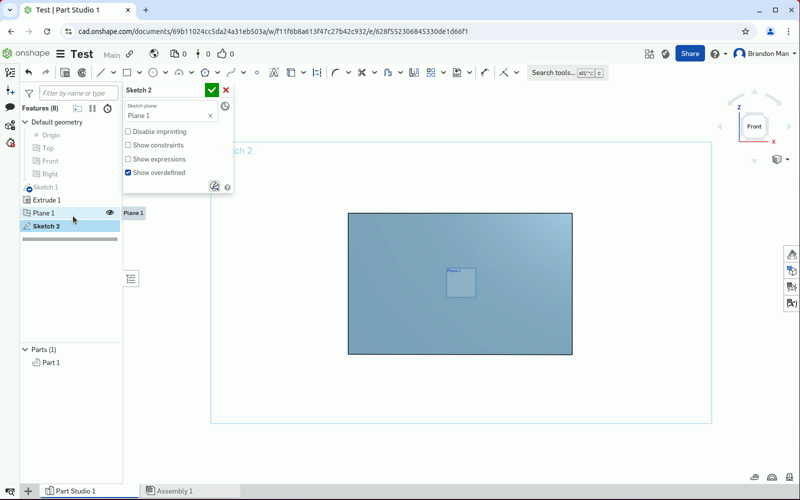
mouse_move(73, 352)
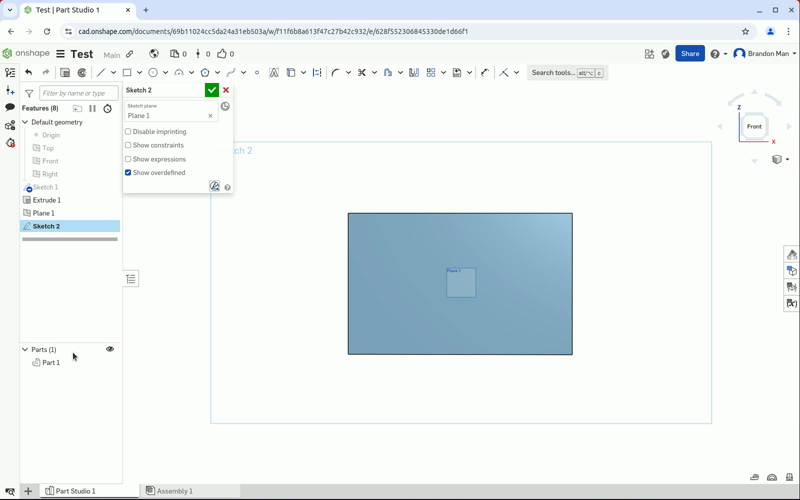
key(y)
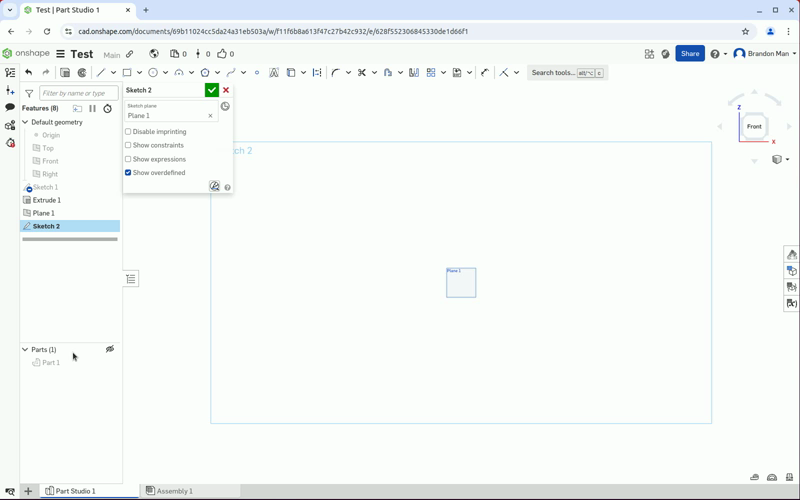
key(c)
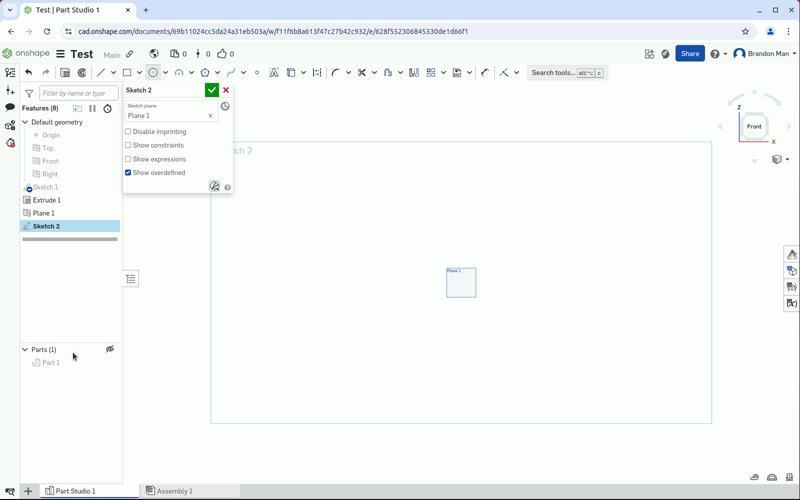
key_down(shift)
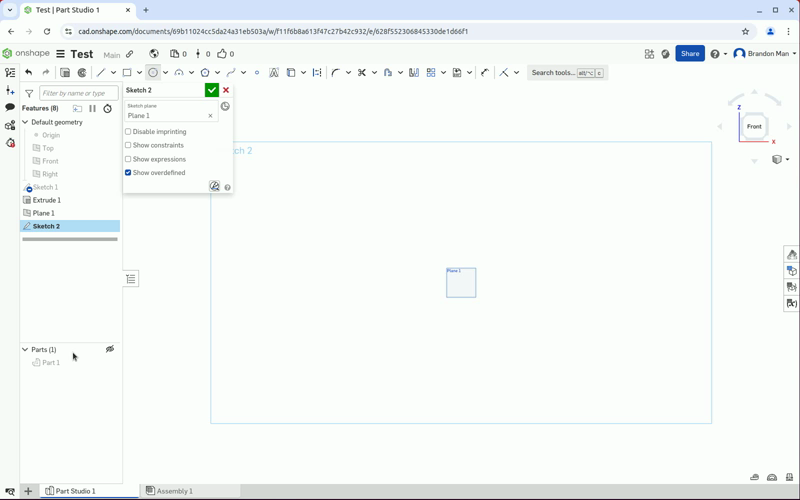
mouse_move(399, 272)
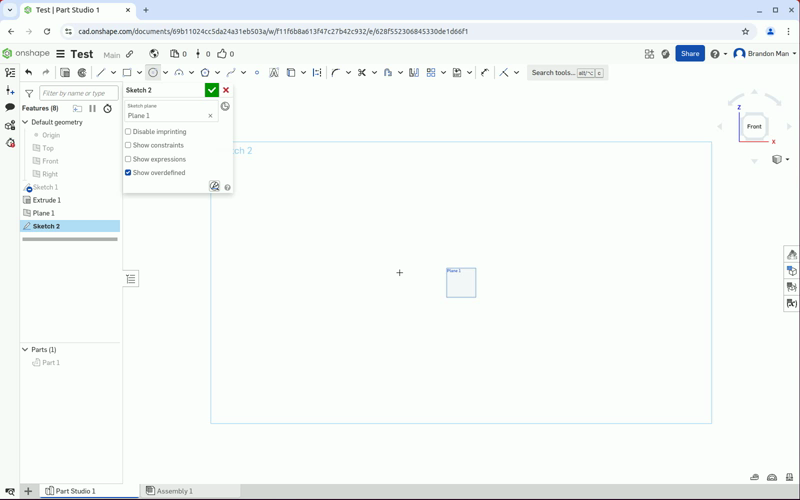
click(399, 272)
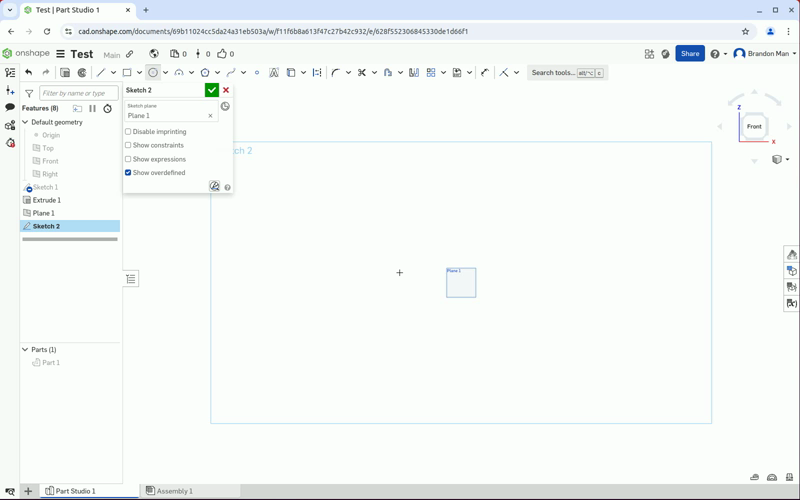
key_up(shift)
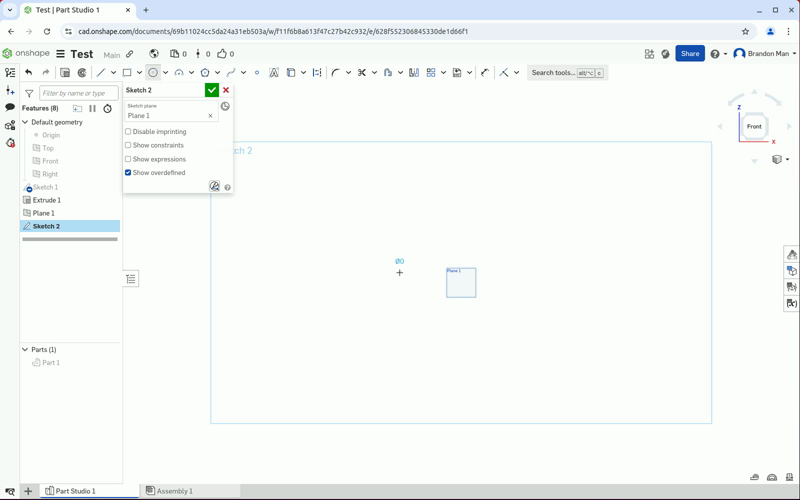
mouse_move(410, 272)
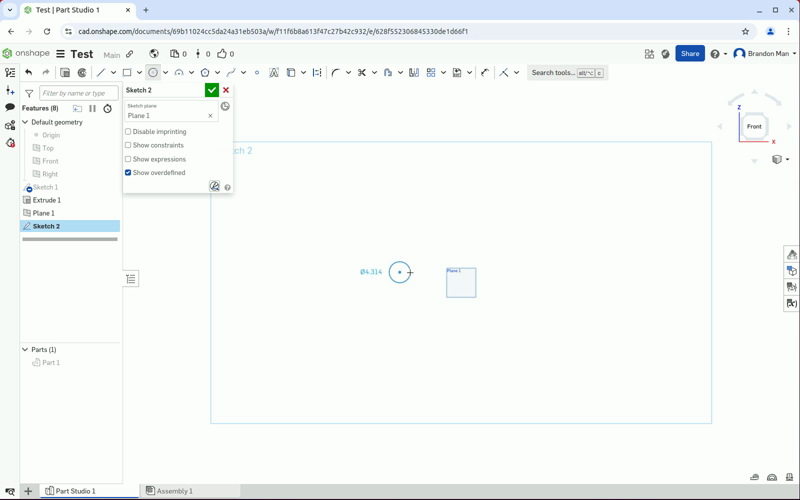
click(410, 272)
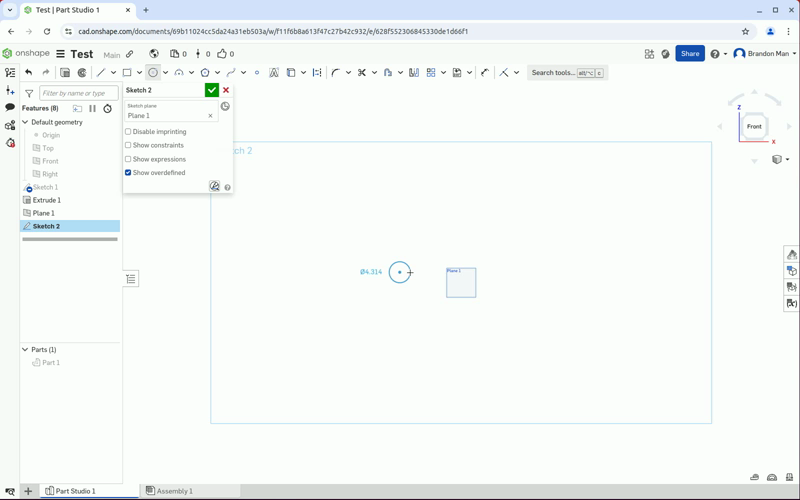
key(esc)
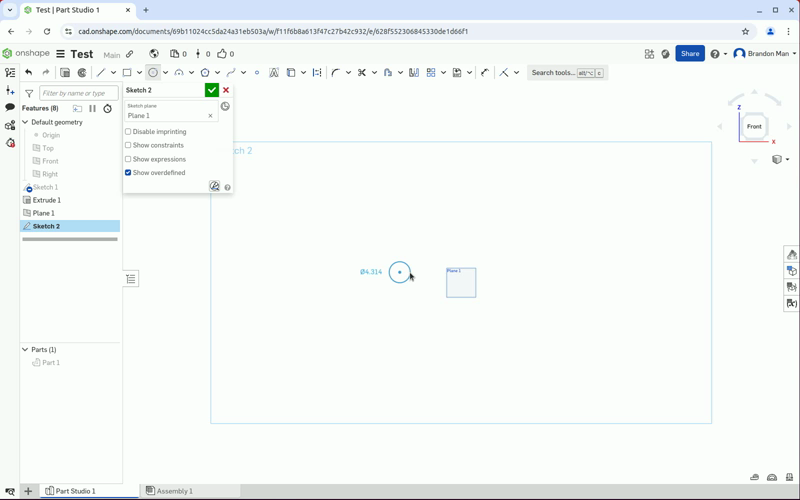
mouse_move(409, 270)
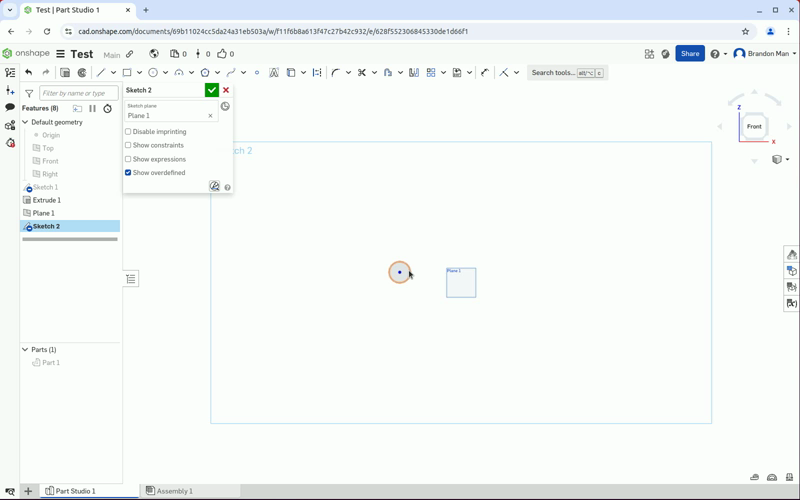
scroll(6)
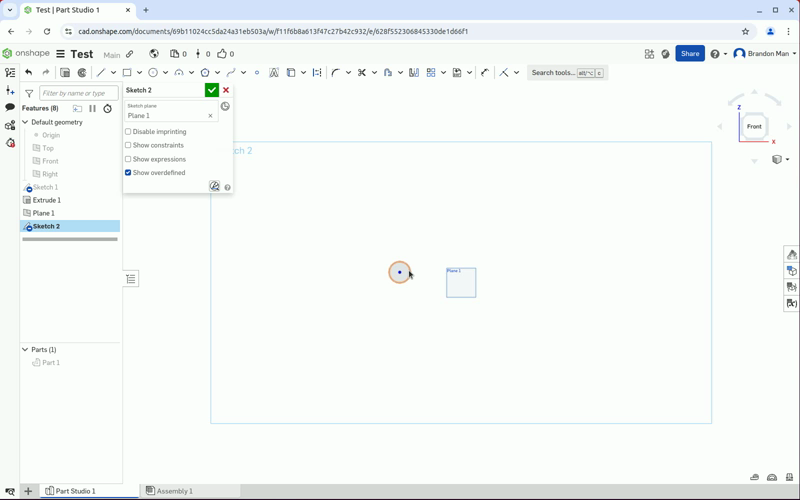
scroll(6)
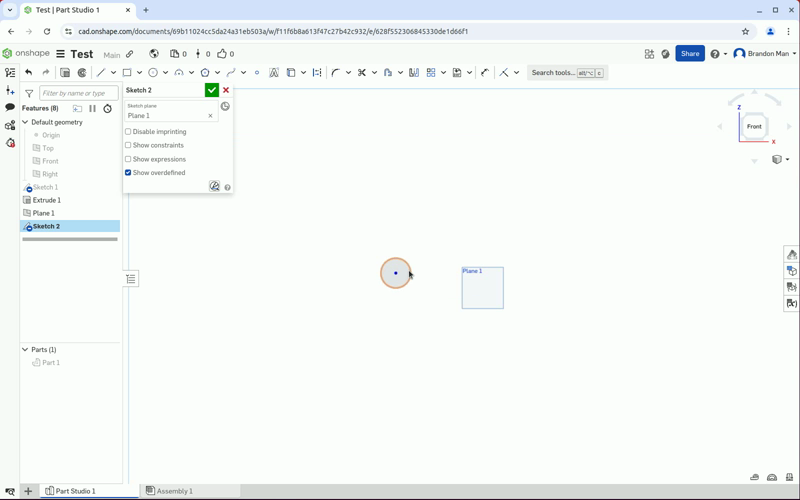
scroll(6)
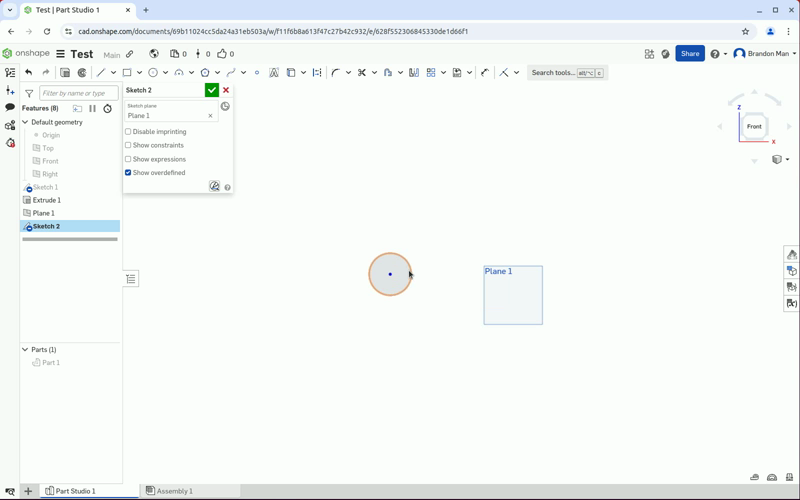
scroll(6)
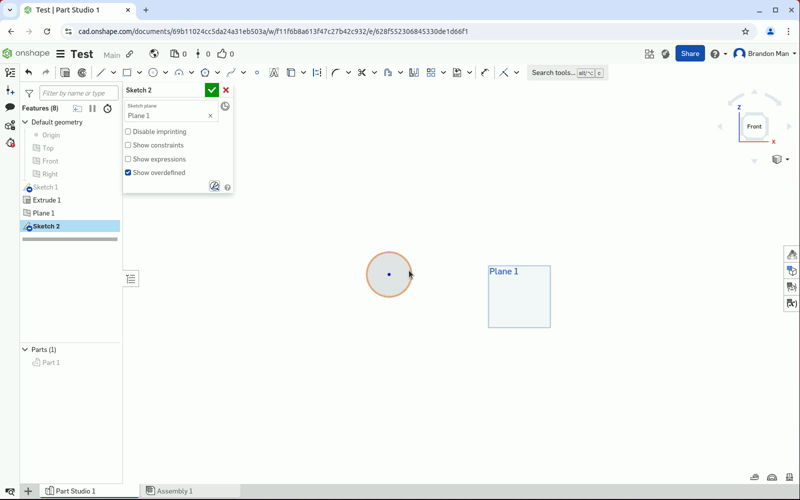
scroll(6)
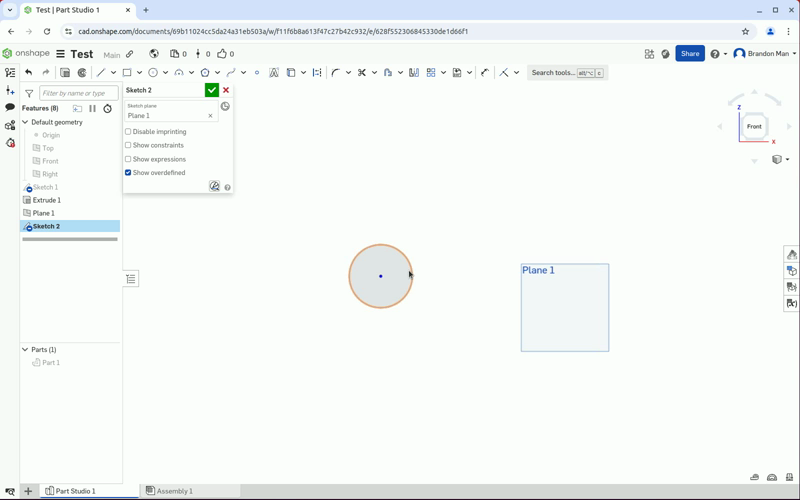
scroll(6)
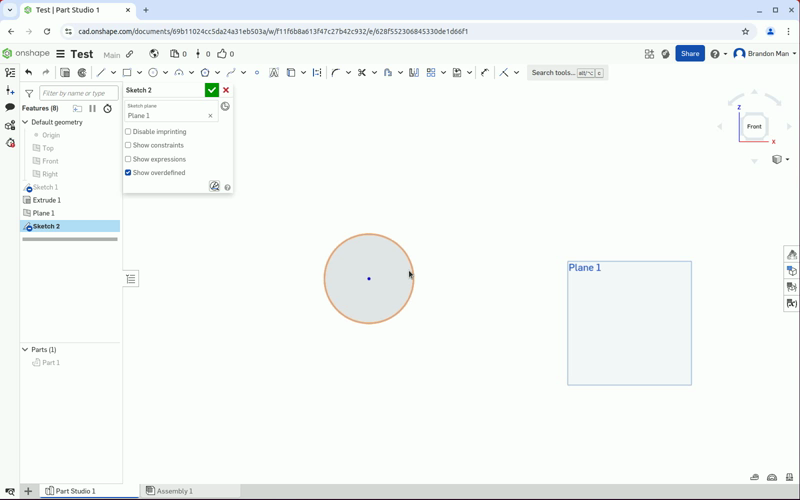
scroll(6)
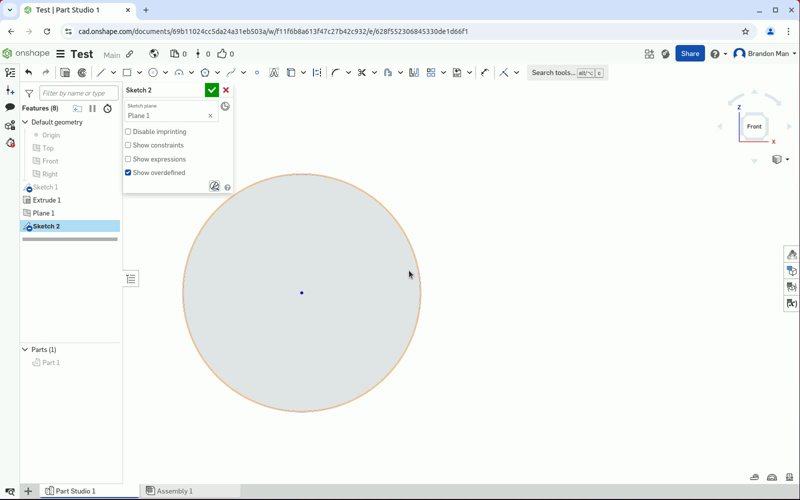
click(409, 270)
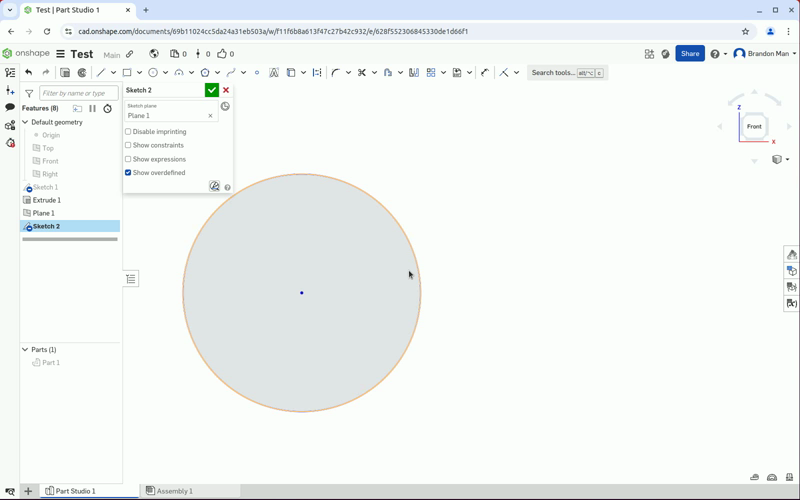
scroll(-6)
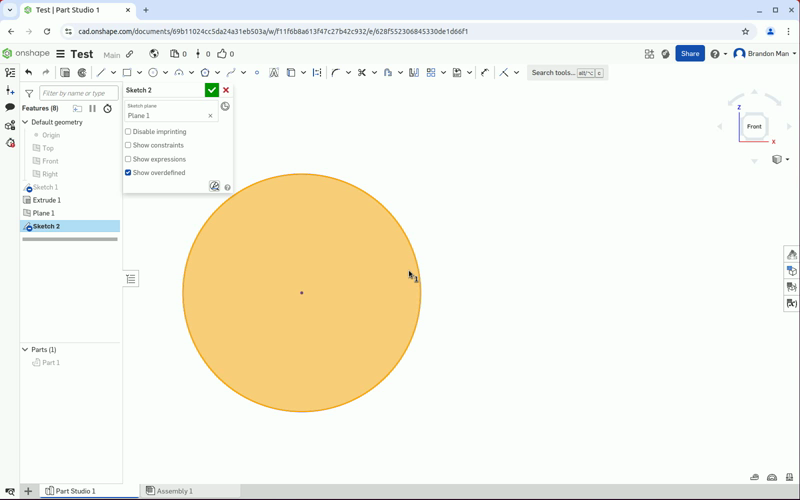
scroll(-6)
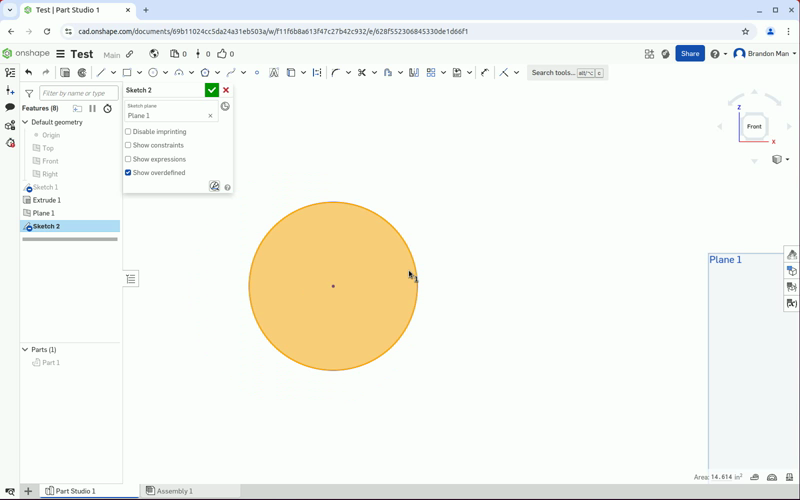
scroll(-6)
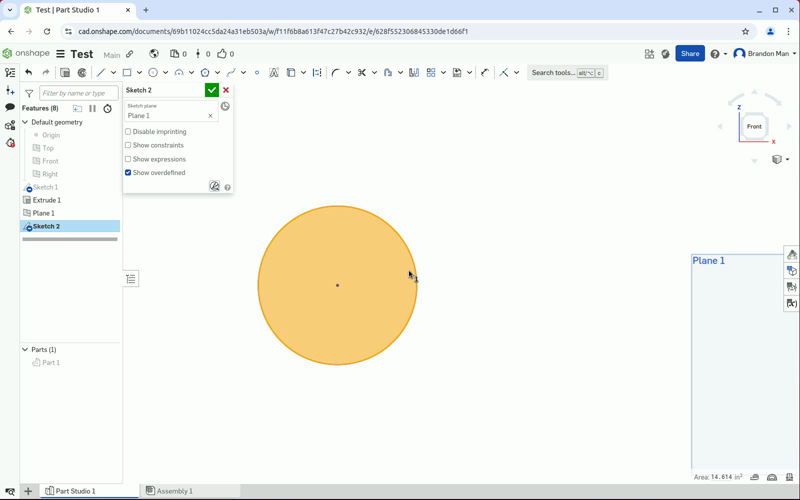
scroll(-6)
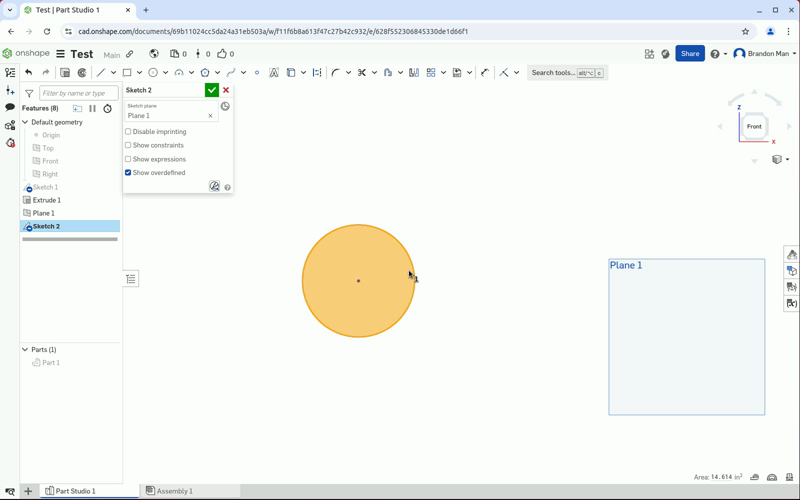
scroll(-6)
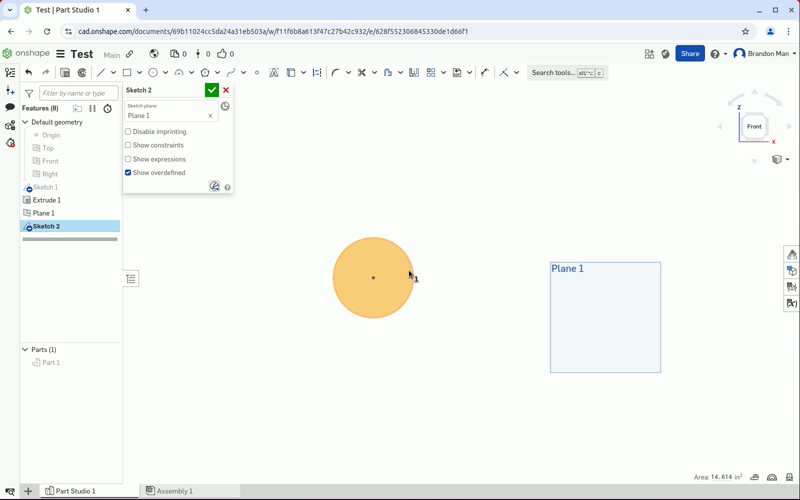
scroll(-6)
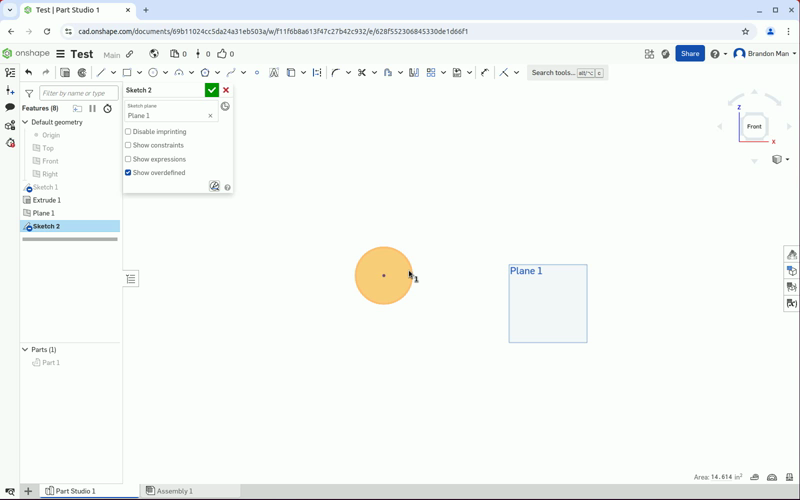
scroll(-6)
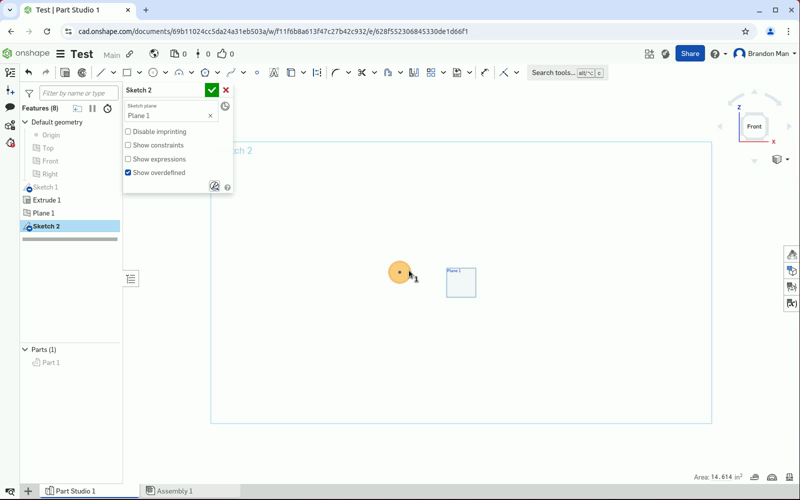
mouse_move(73, 352)
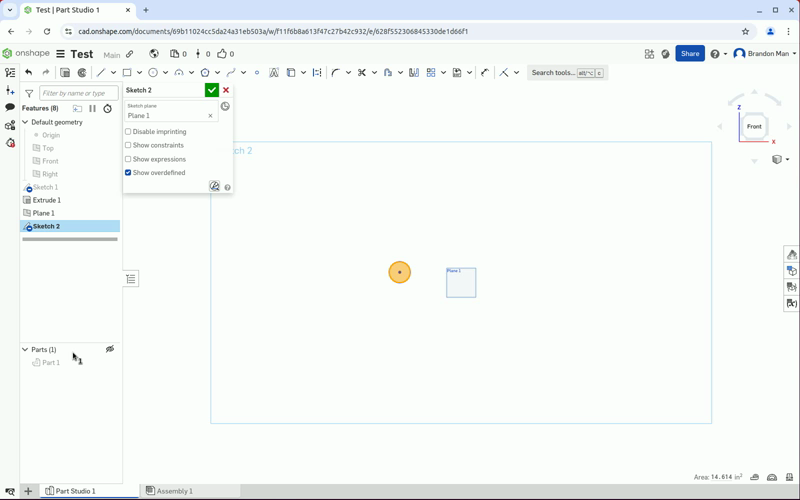
key(shift+y)
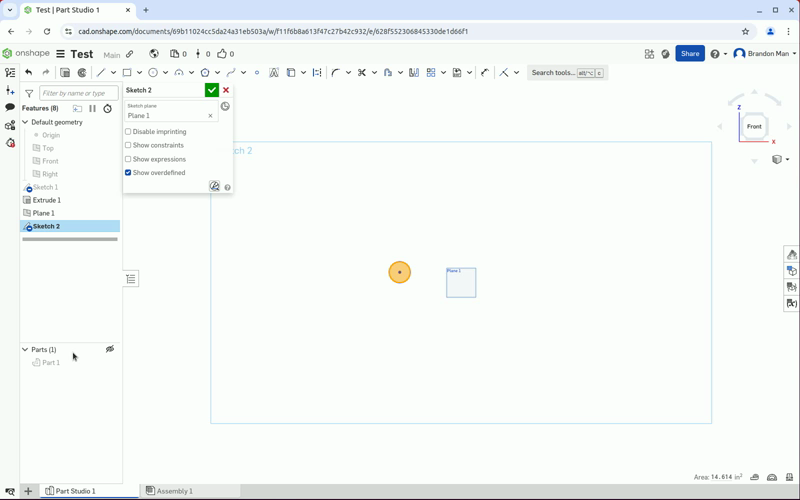
key(shift+e)
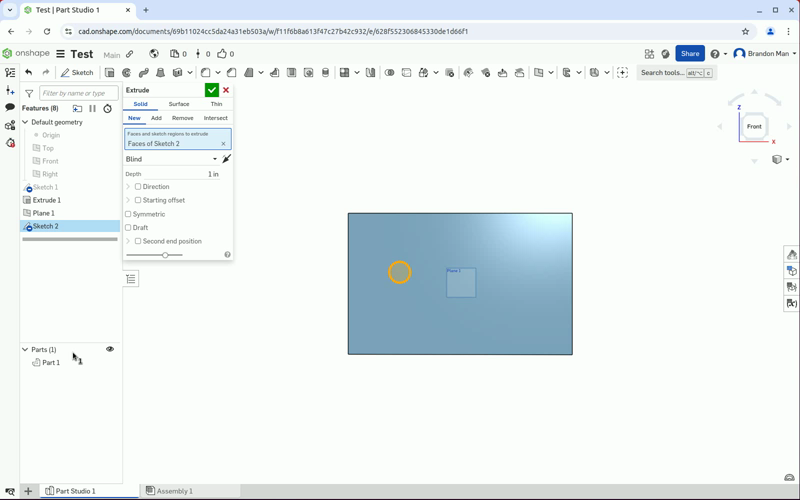
mouse_move(143, 106)
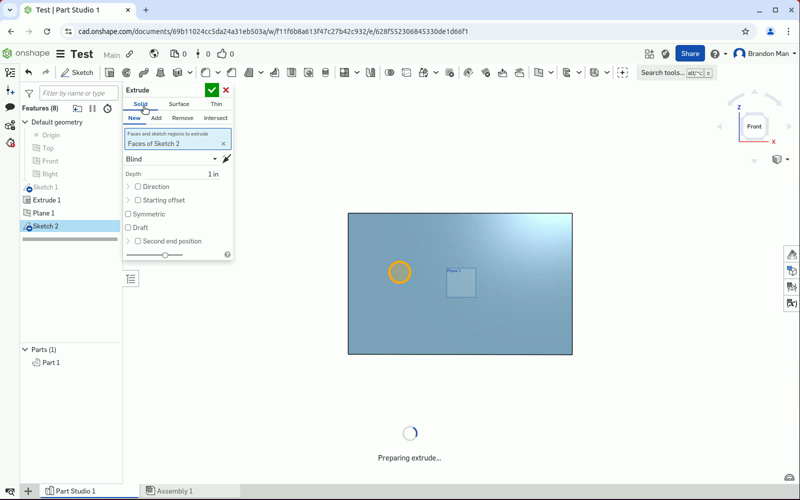
click(143, 106)
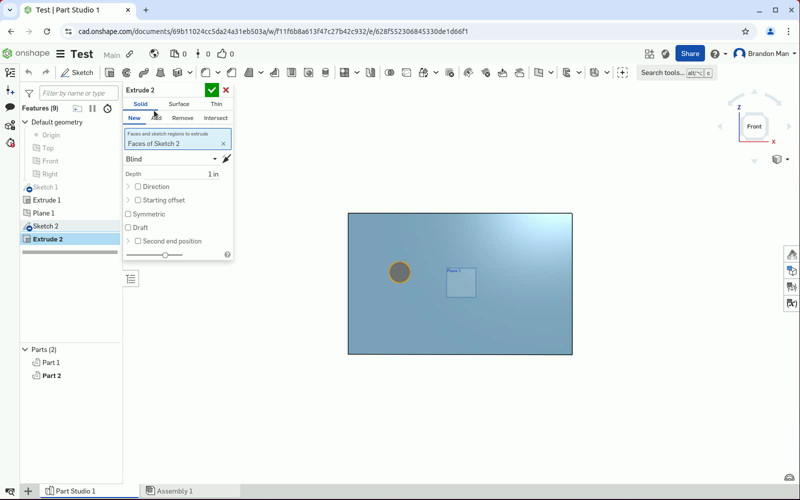
mouse_move(186, 120)
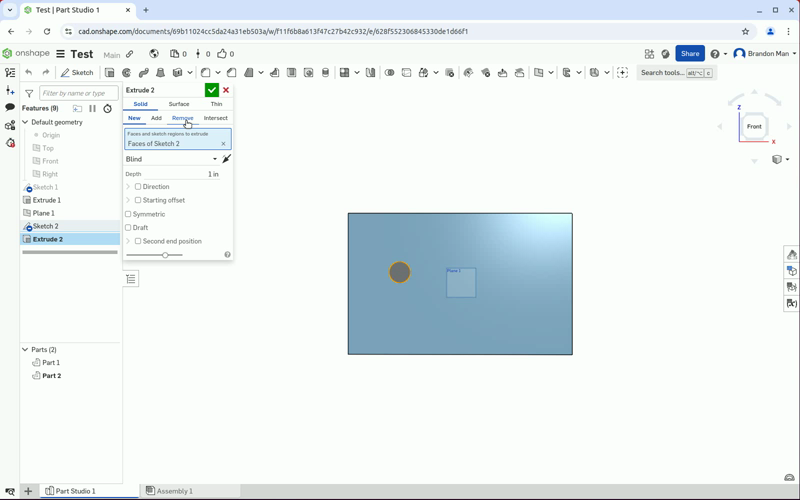
click(186, 120)
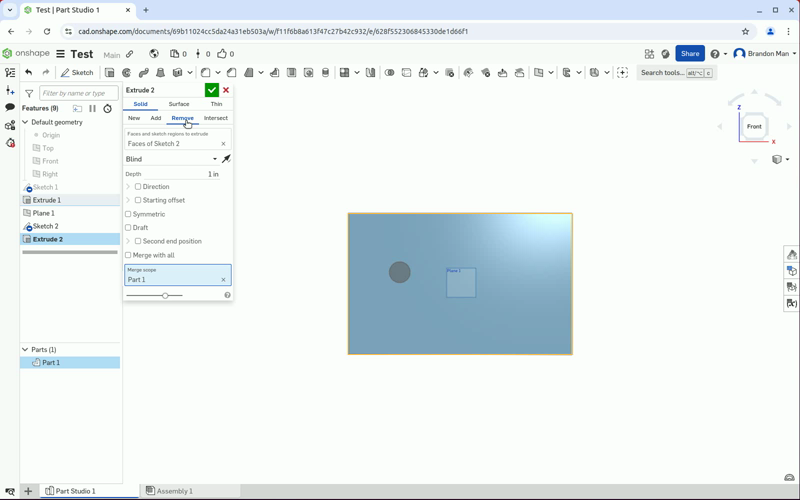
key(tab, 4)
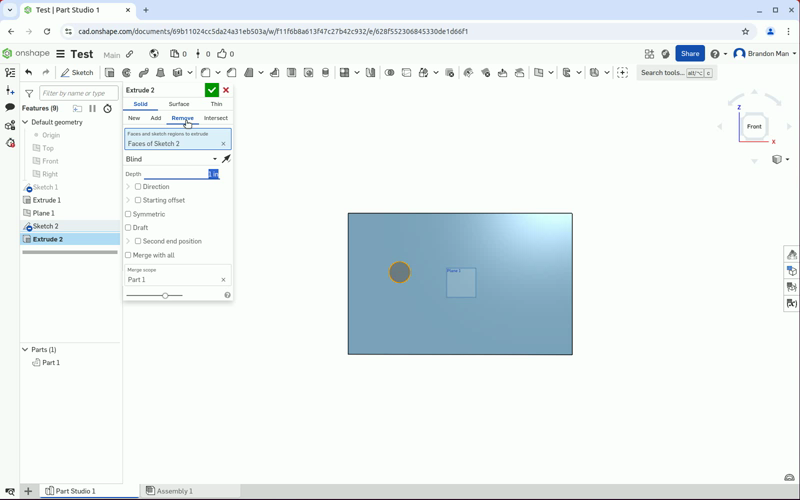
text(16.85)
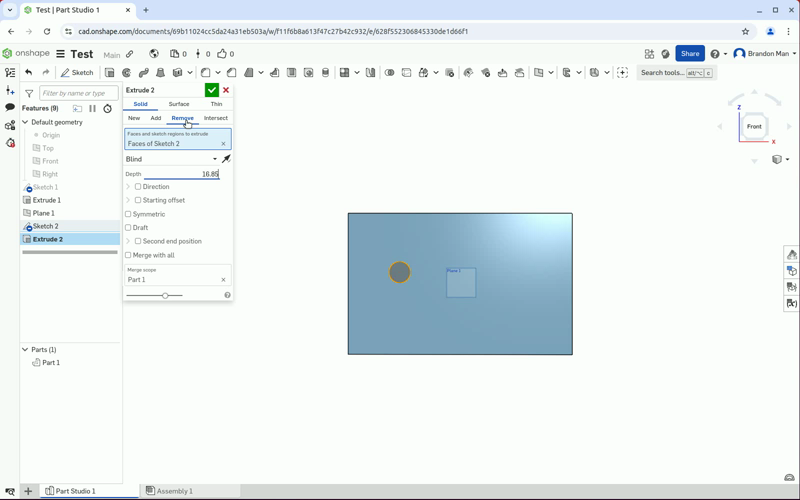
key(tab, 6)
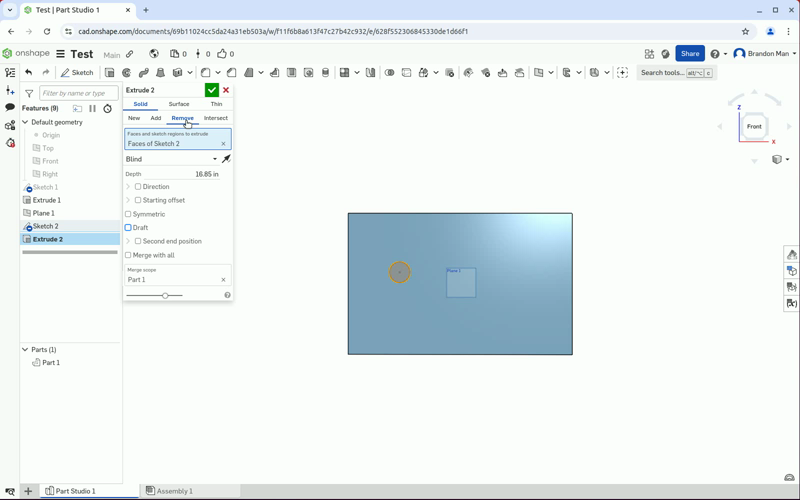
key(space)
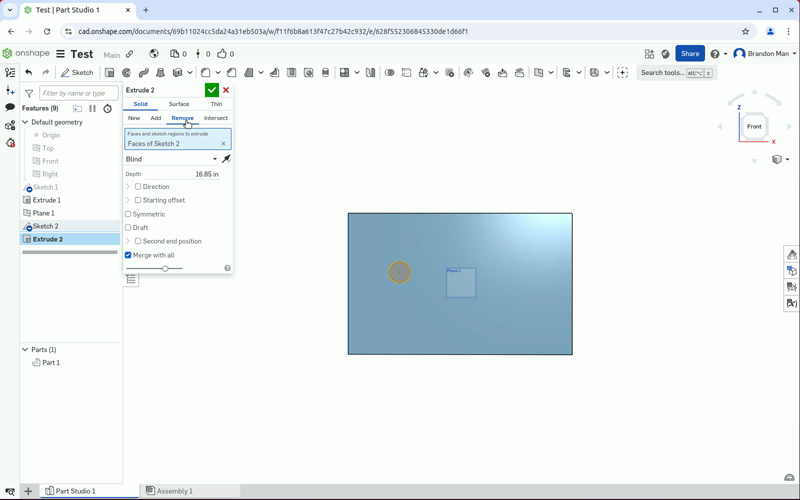
key(enter)
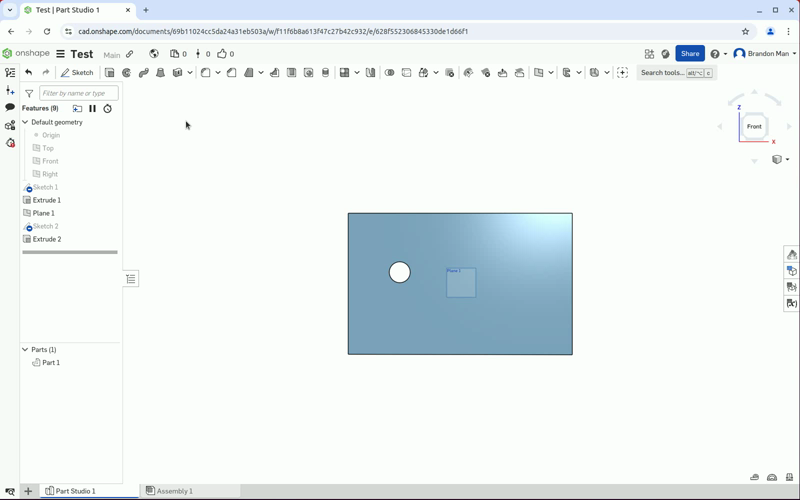
key(shift+h)
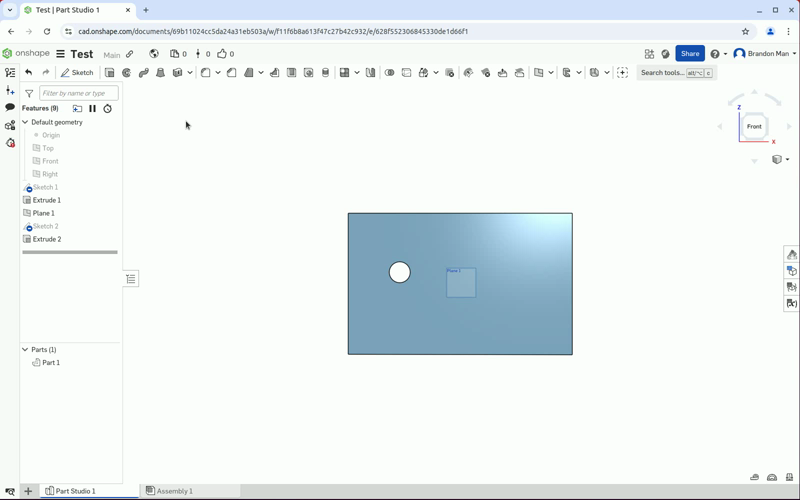
key(shift+h)
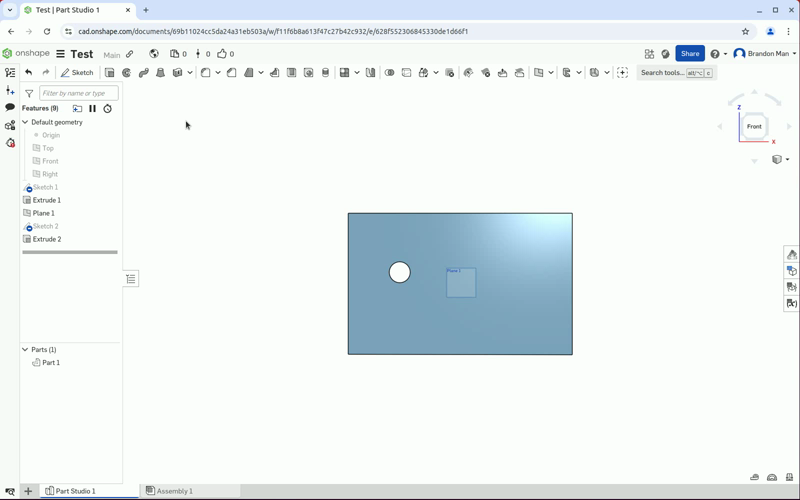
mouse_move(73, 189)
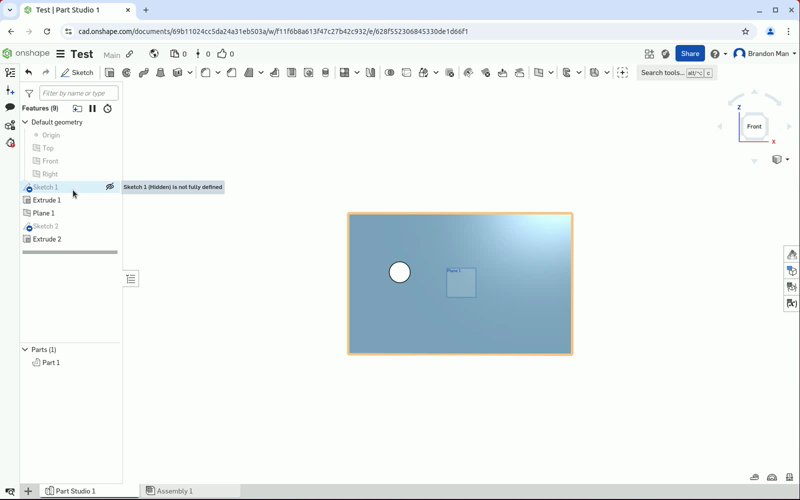
click(73, 189)
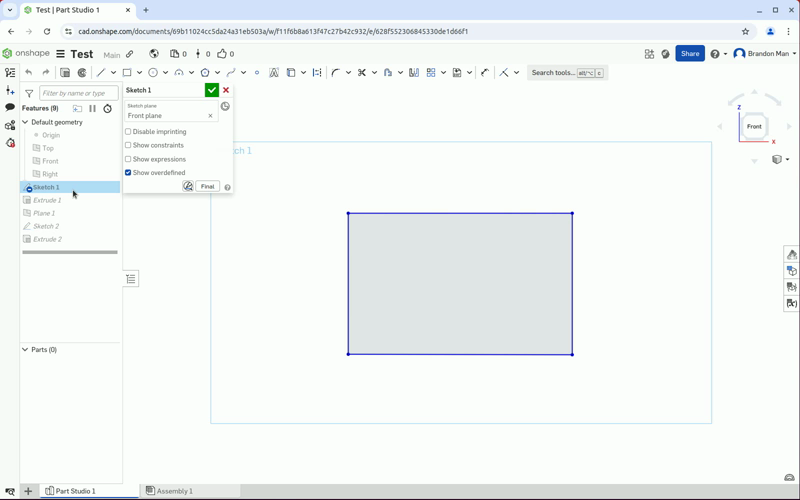
mouse_move(229, 92)
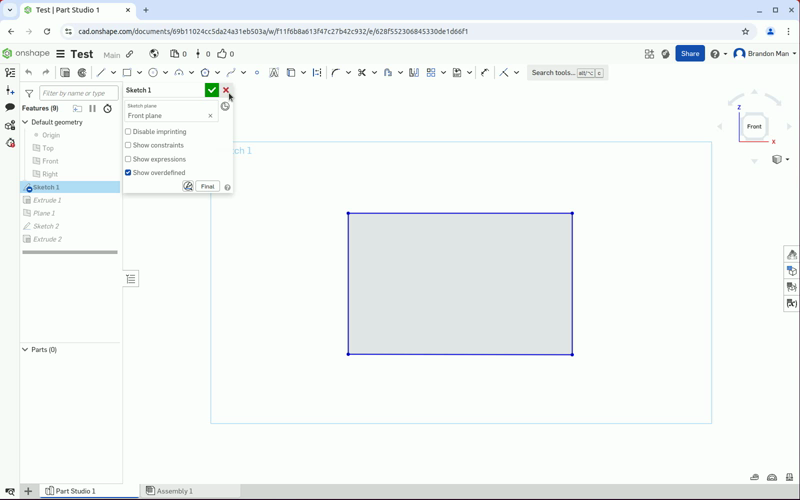
click(229, 92)
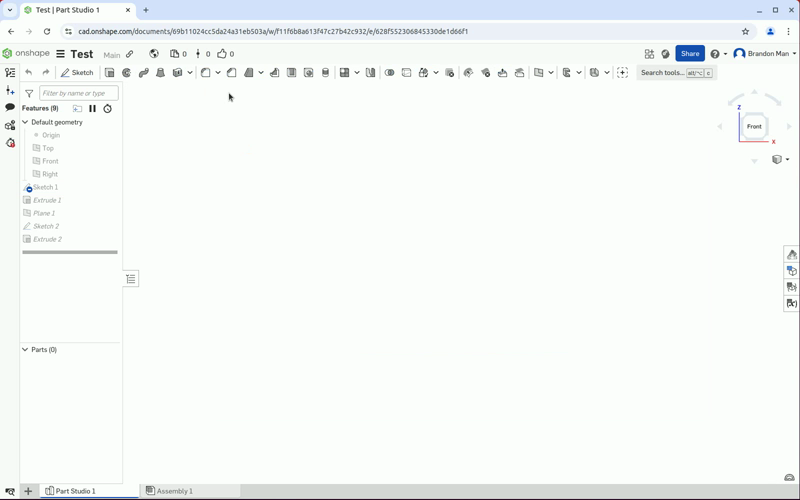
key(shift+s)
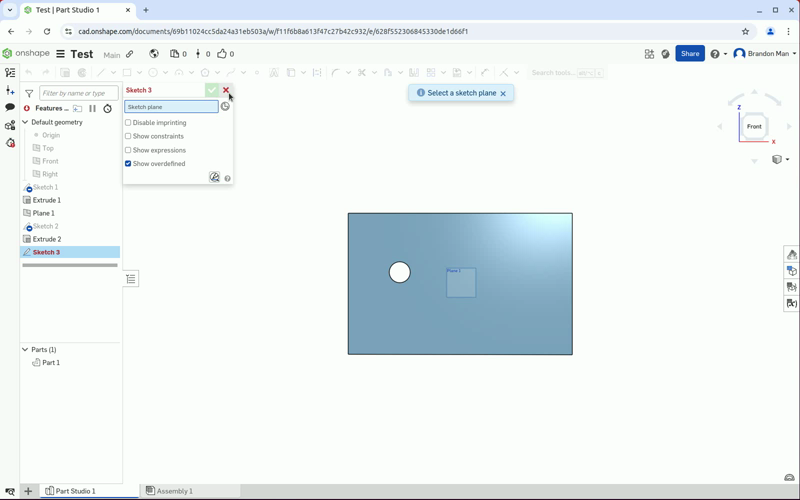
mouse_move(73, 215)
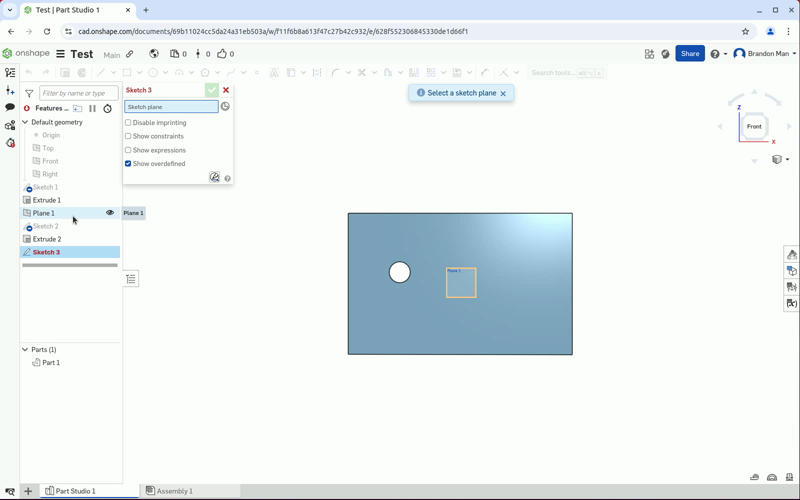
click(73, 215)
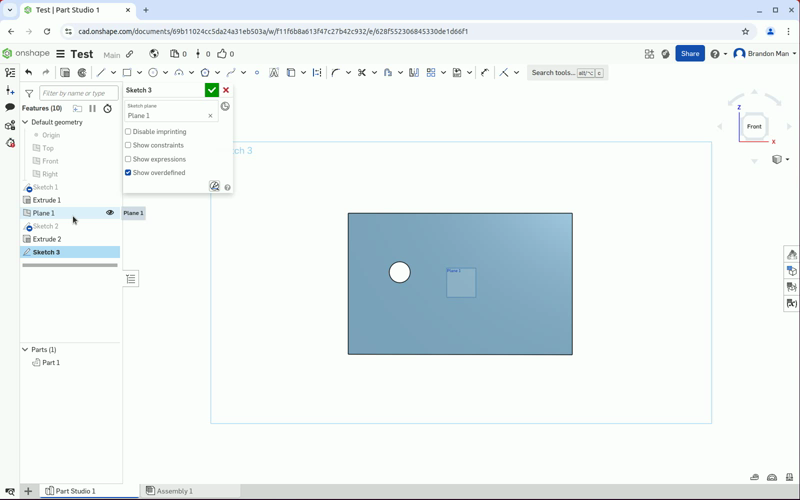
mouse_move(73, 352)
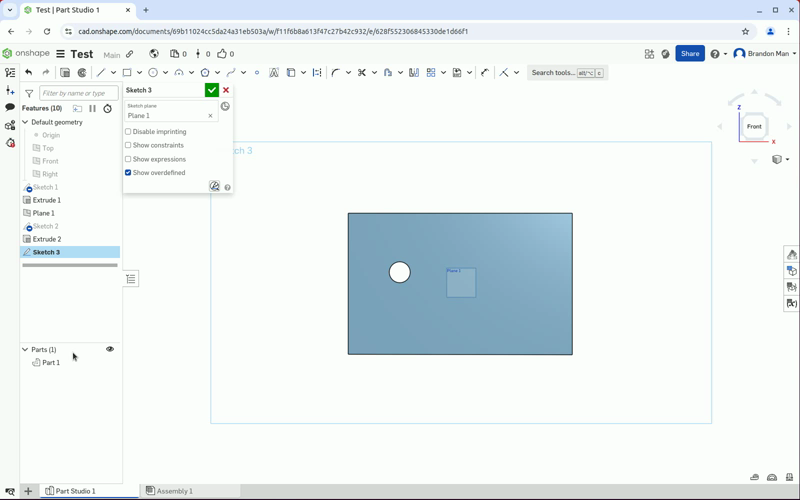
key(y)
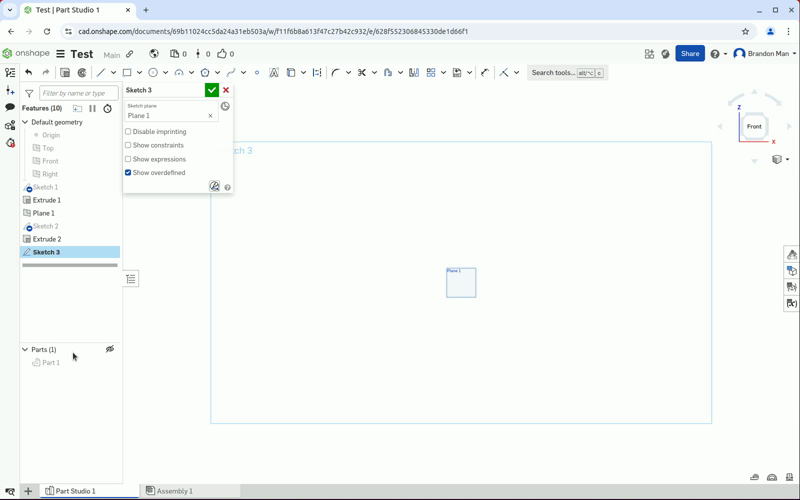
key(c)
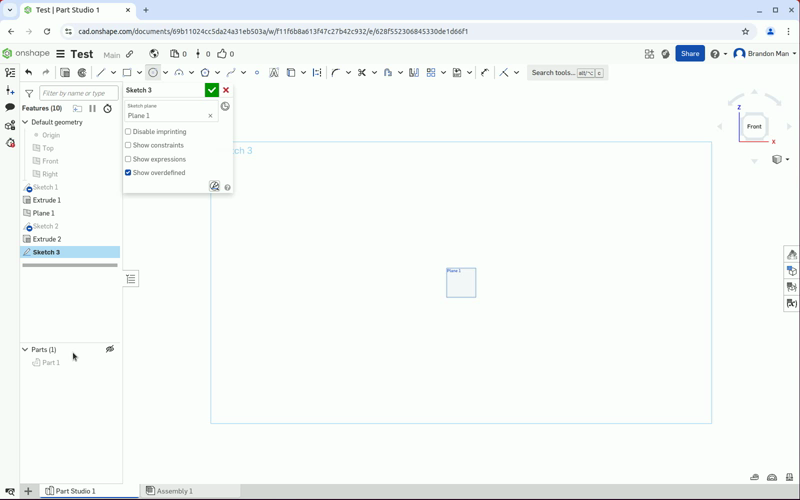
key_down(shift)
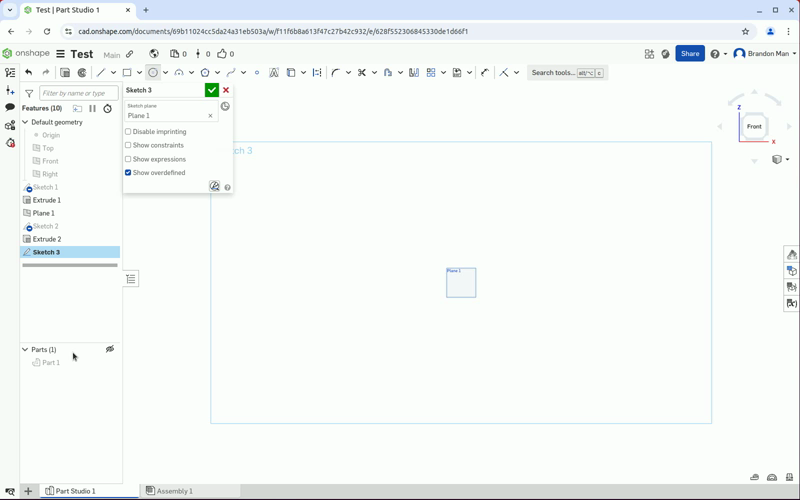
mouse_move(522, 272)
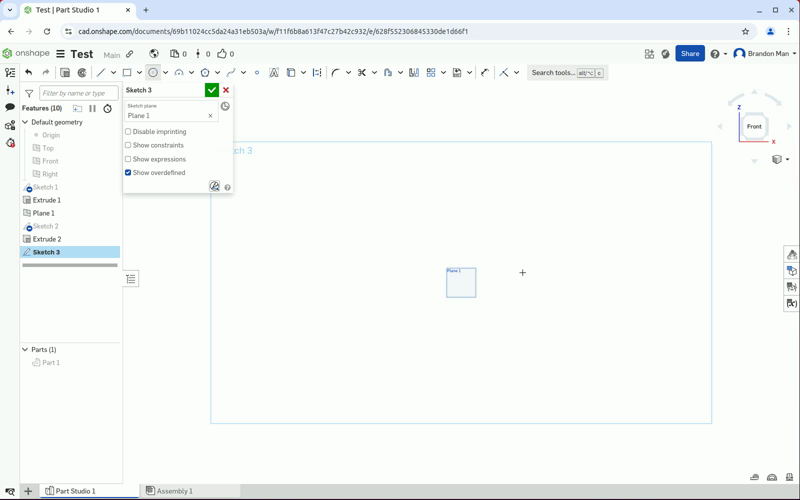
click(522, 272)
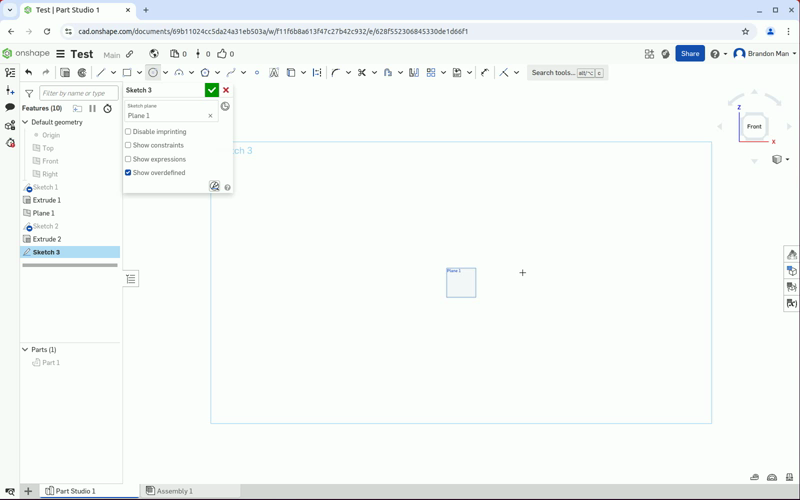
key_up(shift)
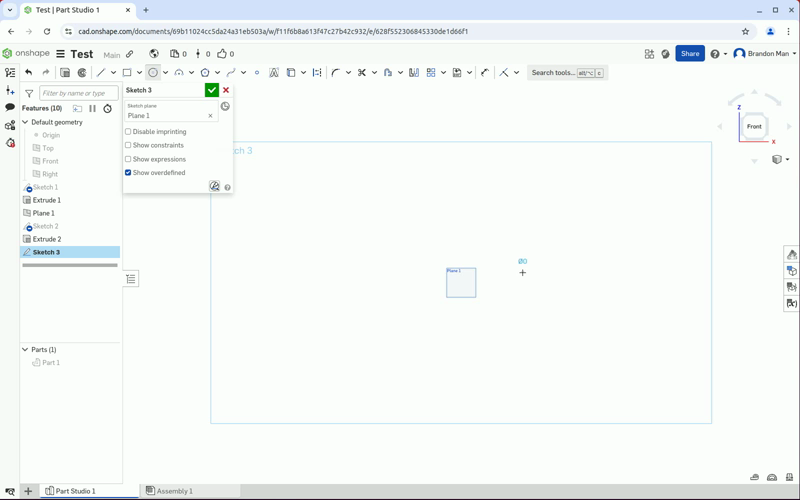
mouse_move(533, 272)
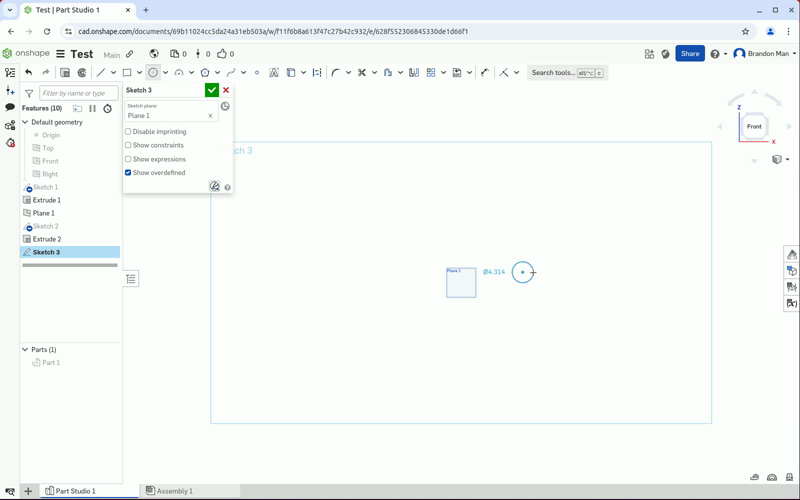
click(533, 272)
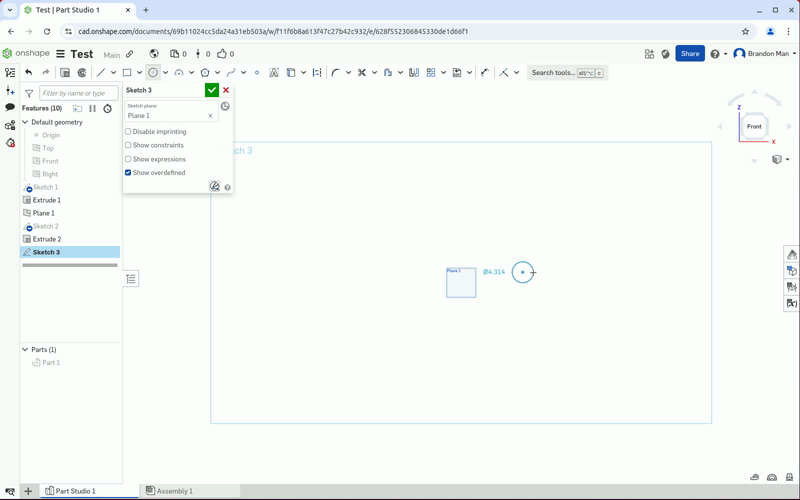
key(esc)
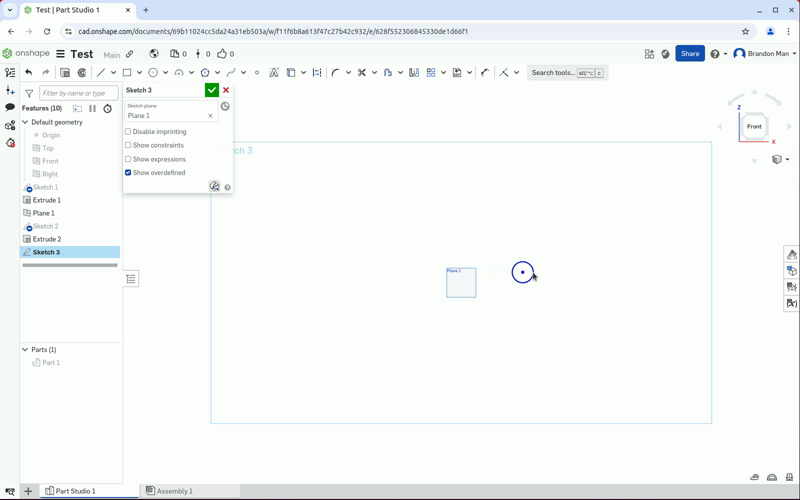
mouse_move(531, 268)
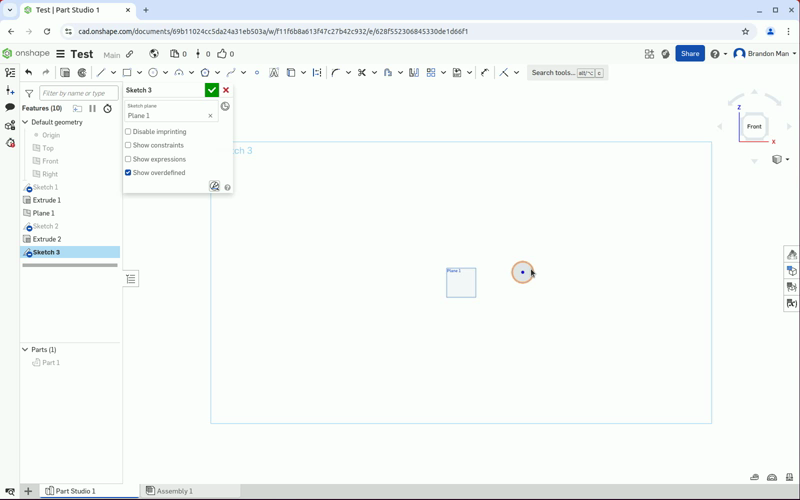
scroll(6)
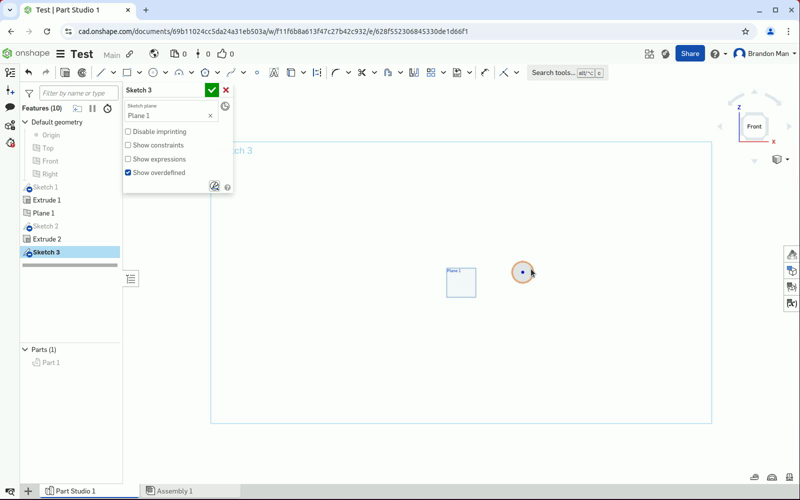
scroll(6)
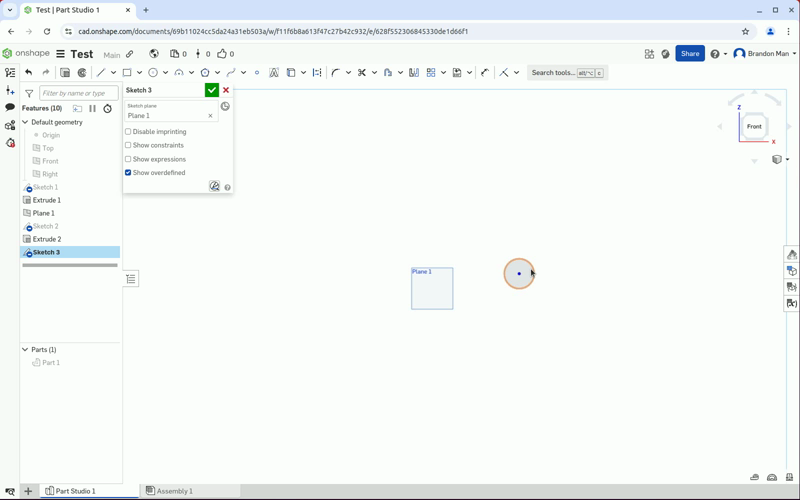
scroll(6)
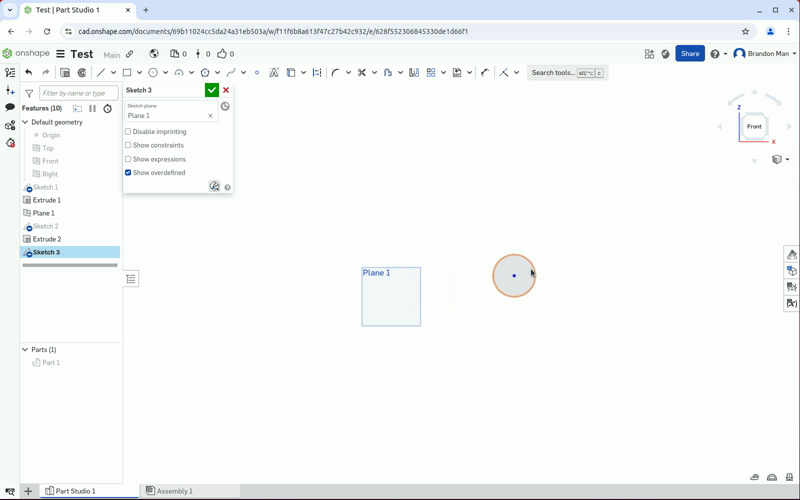
scroll(6)
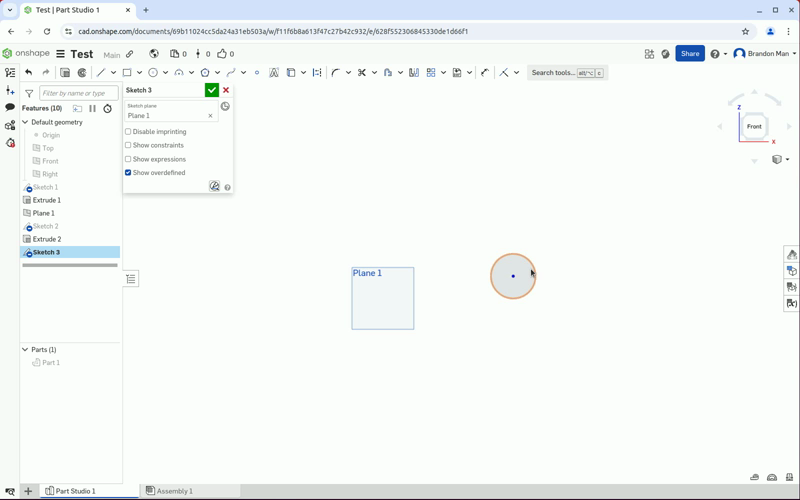
scroll(6)
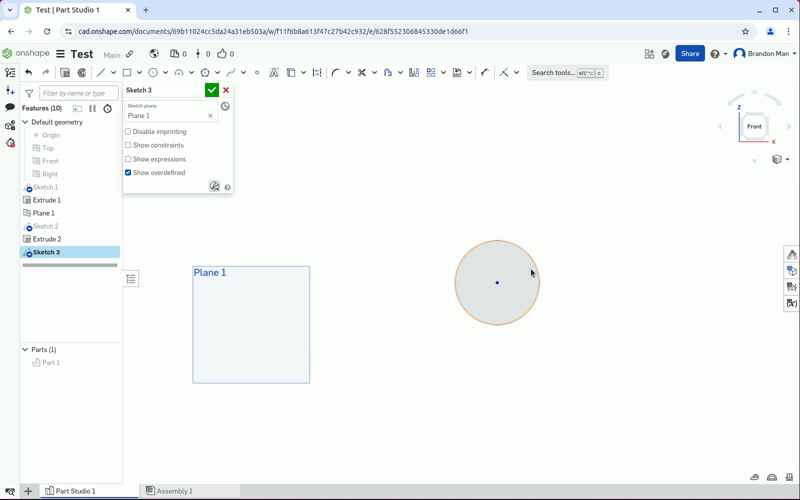
scroll(6)
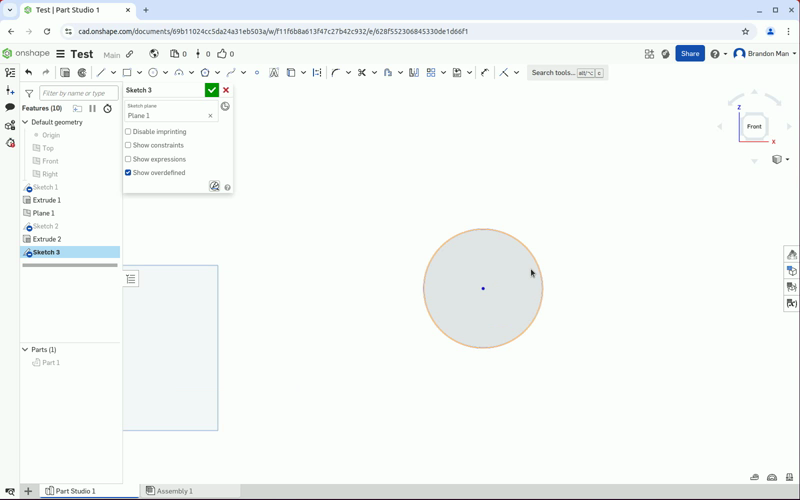
scroll(6)
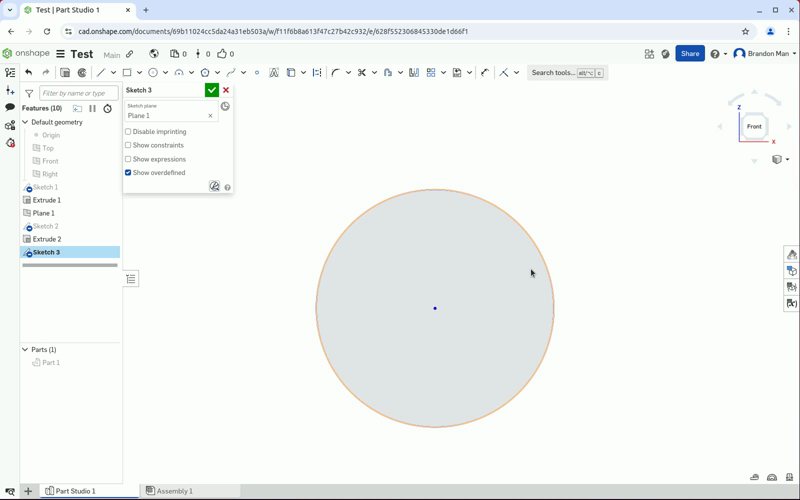
click(531, 268)
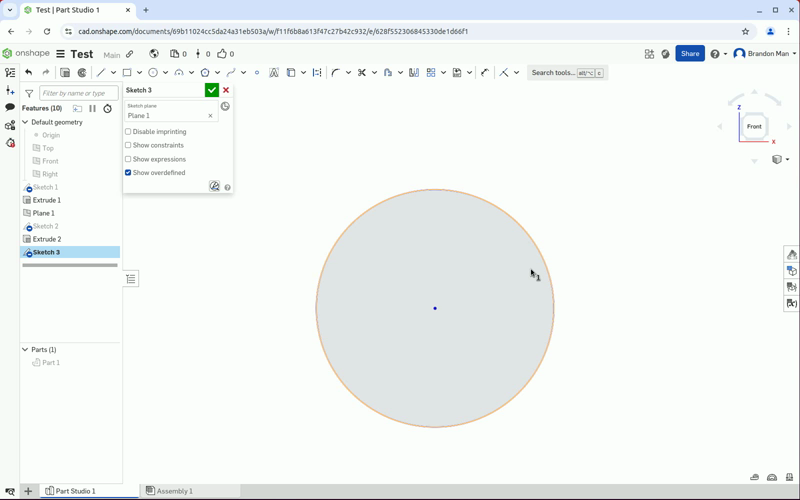
scroll(-6)
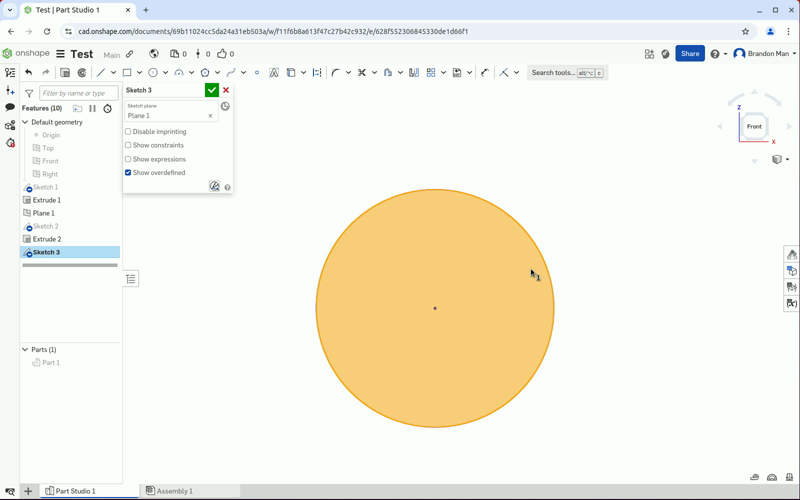
scroll(-6)
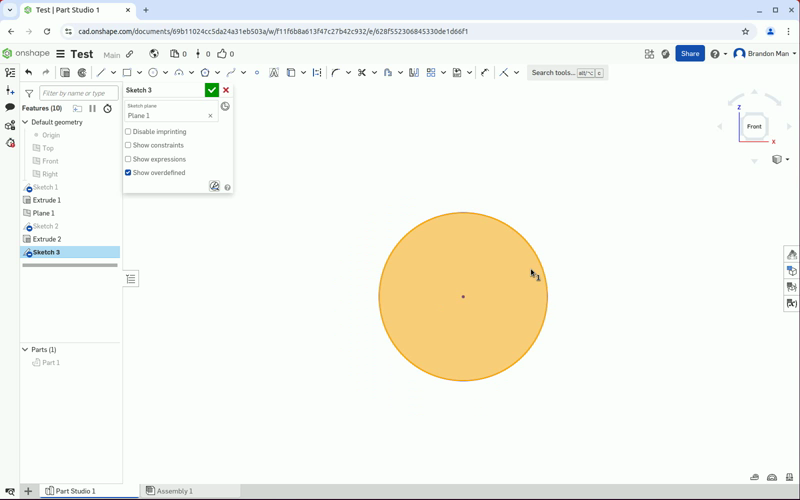
scroll(-6)
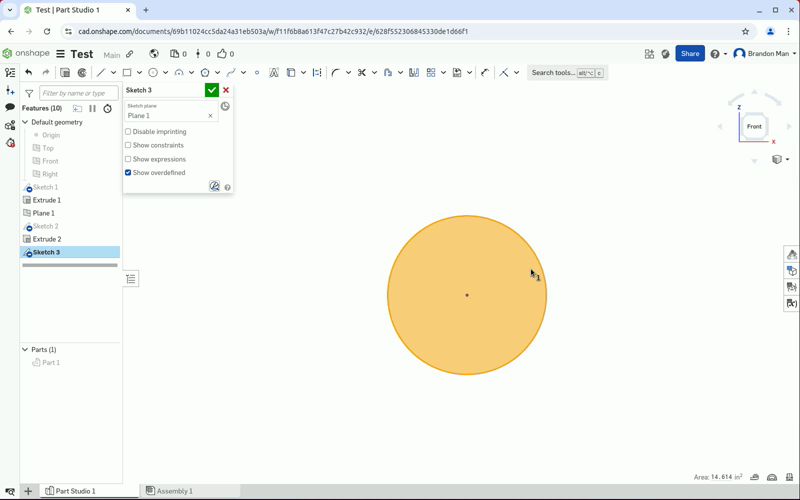
scroll(-6)
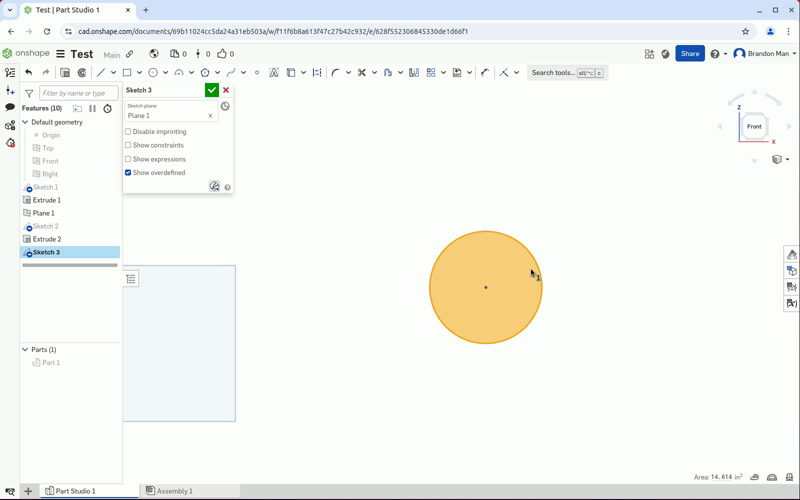
scroll(-6)
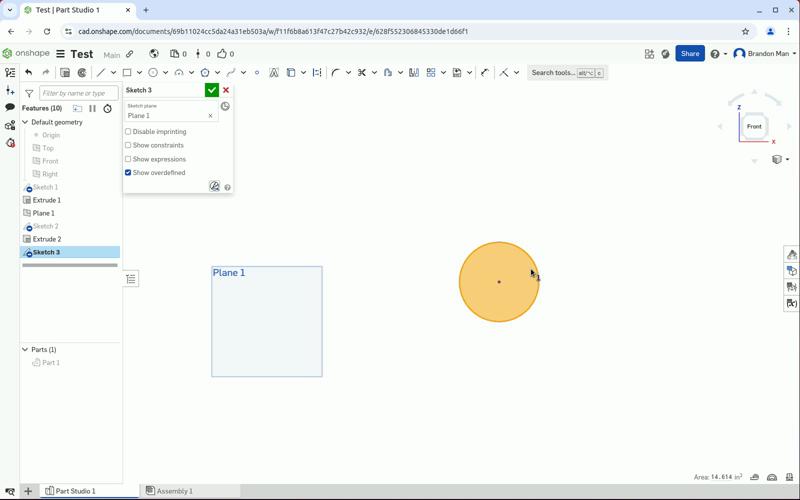
scroll(-6)
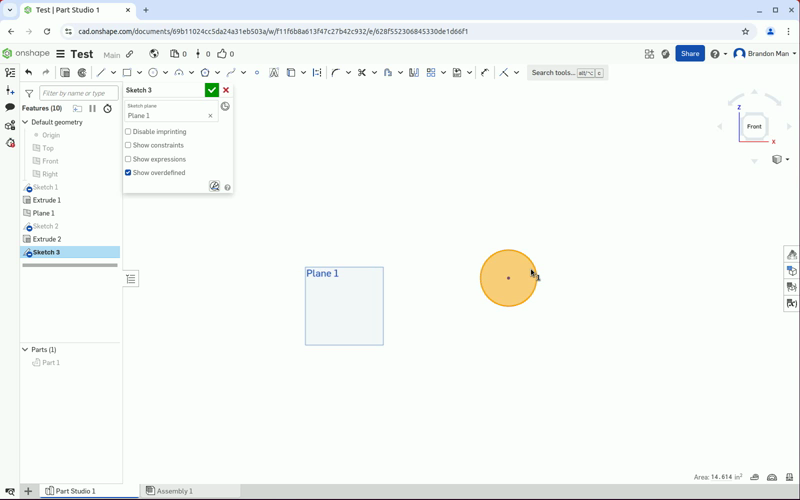
scroll(-6)
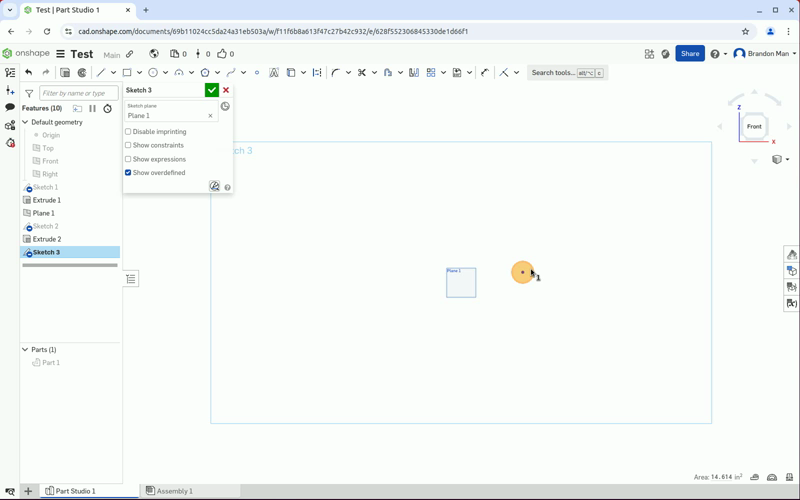
mouse_move(73, 352)
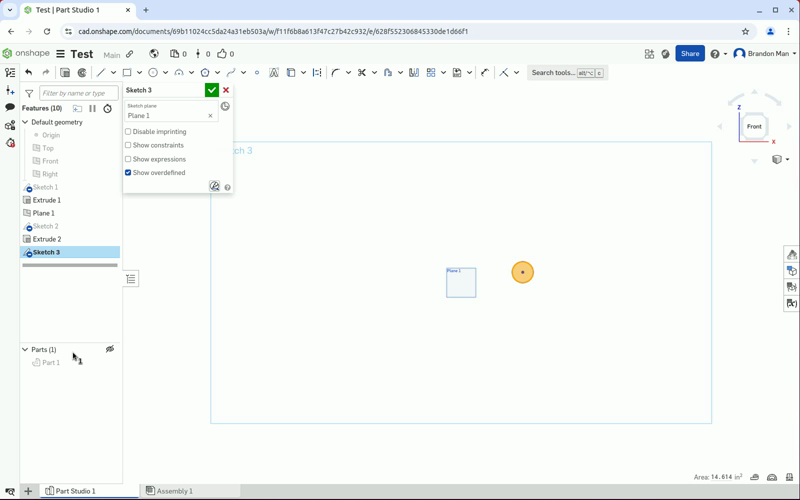
key(shift+y)
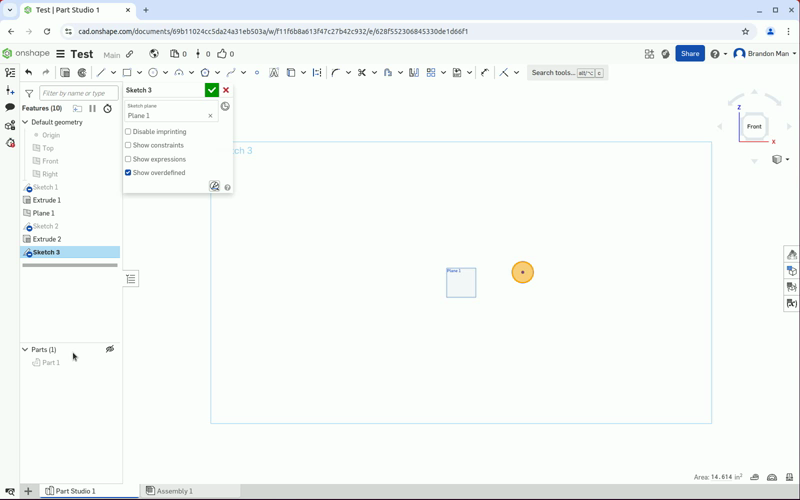
key(shift+e)
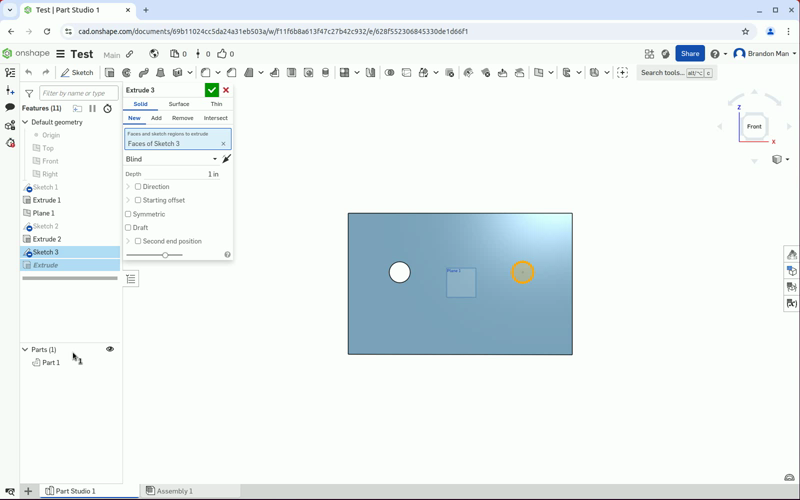
mouse_move(143, 106)
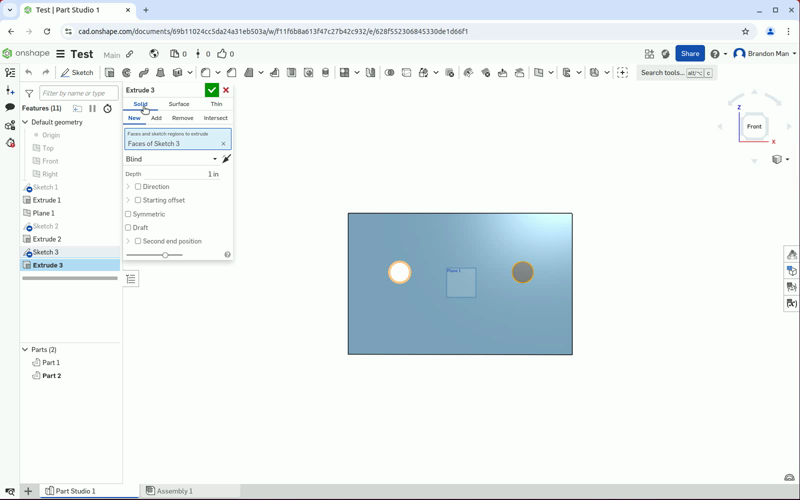
click(143, 106)
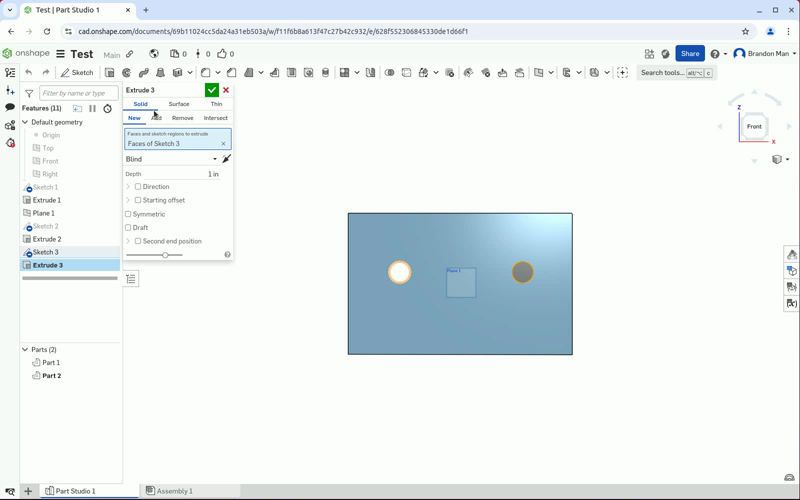
mouse_move(186, 120)
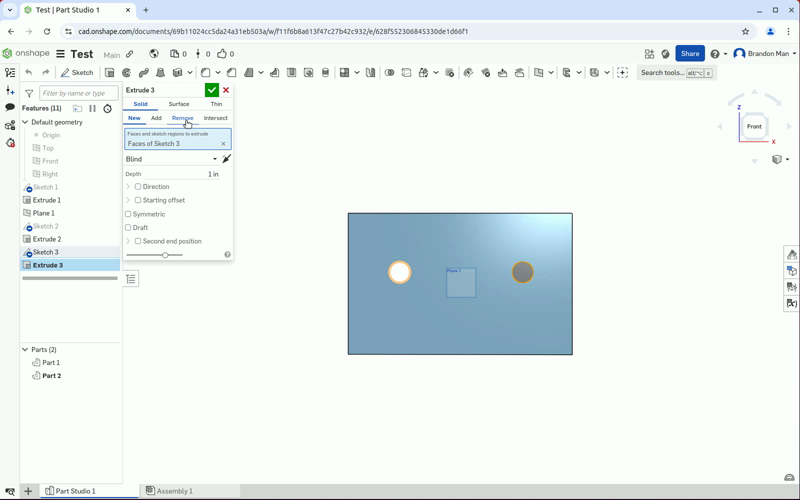
click(186, 120)
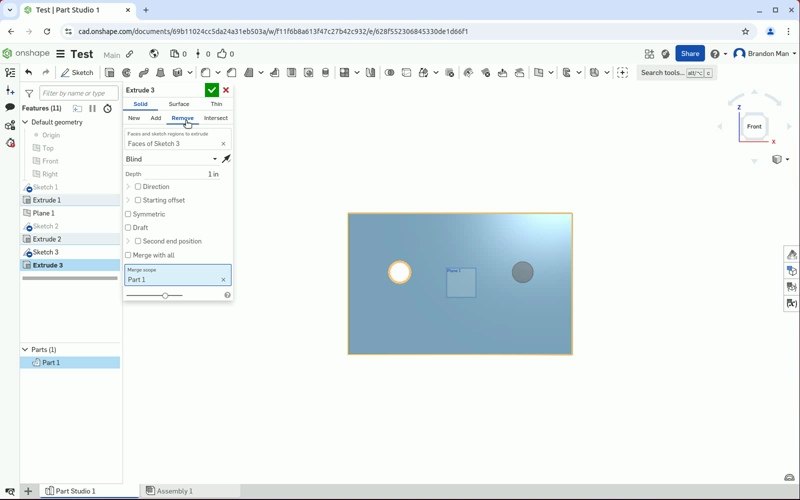
key(tab, 4)
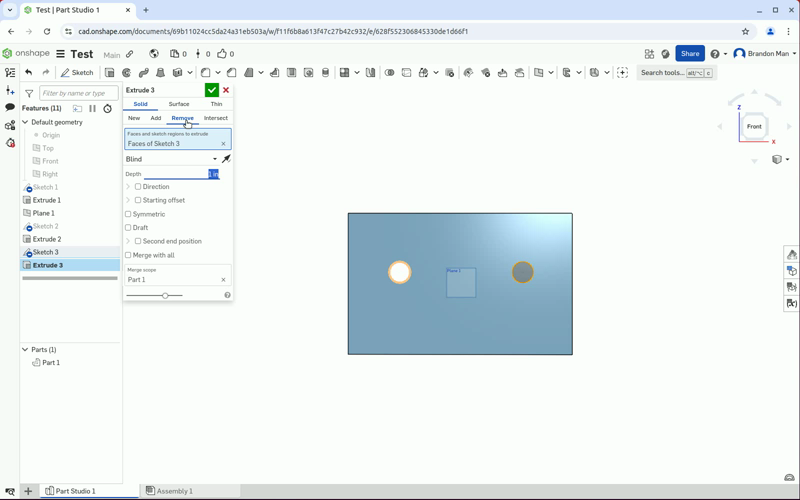
text(16.85)
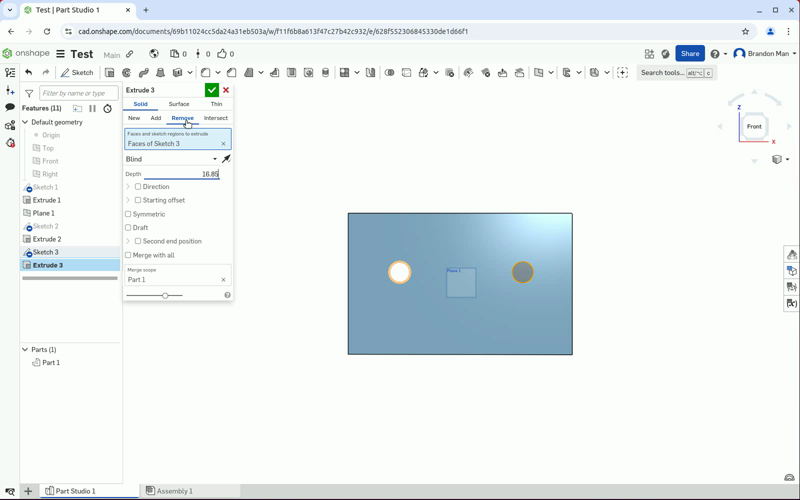
key(tab, 6)
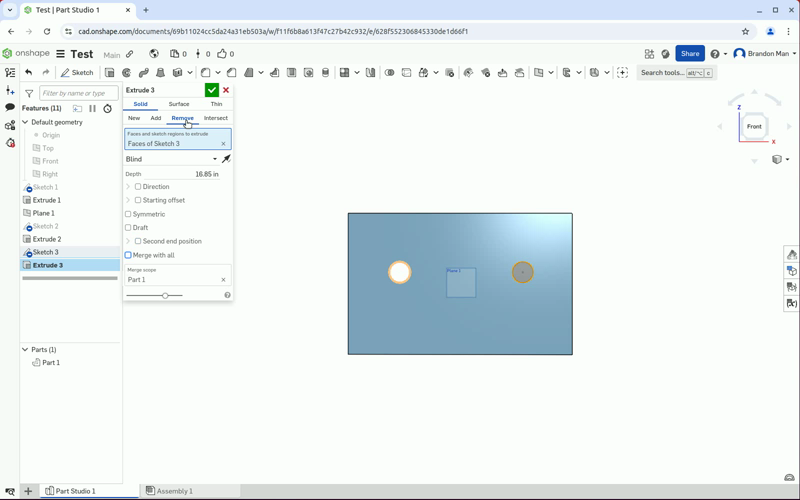
key(space)
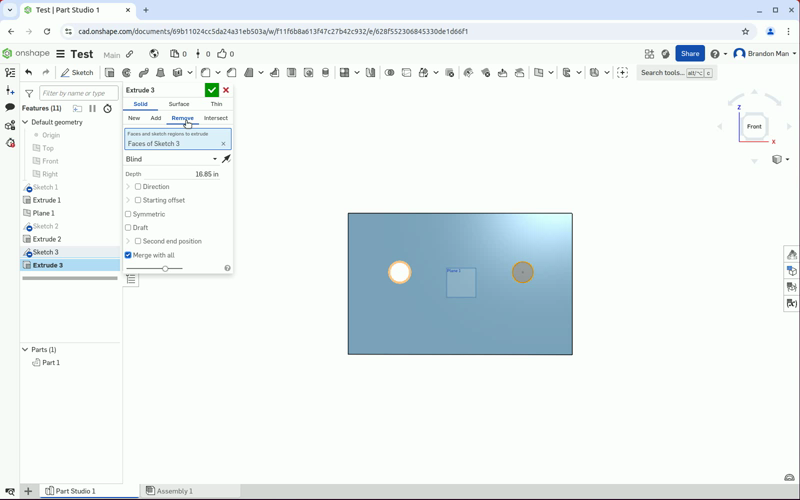
key(enter)
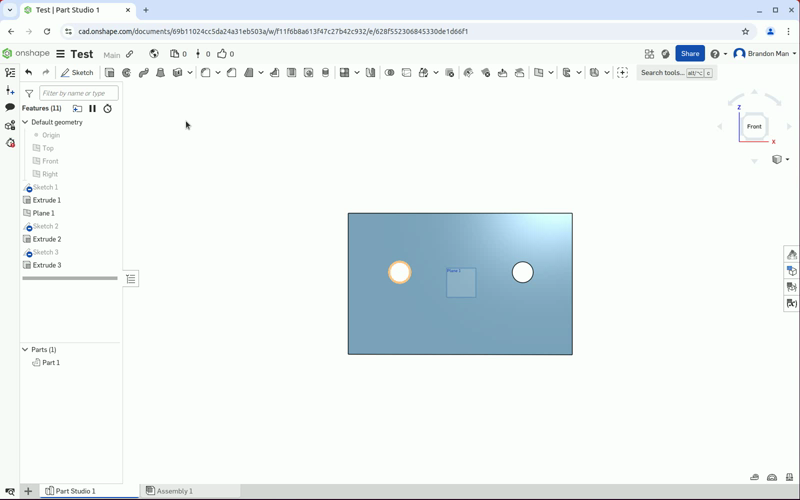
key(shift+h)
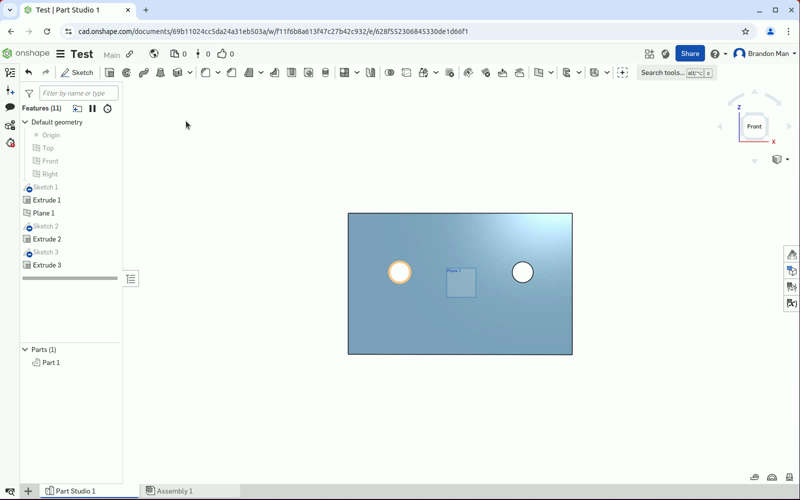
key(shift+h)
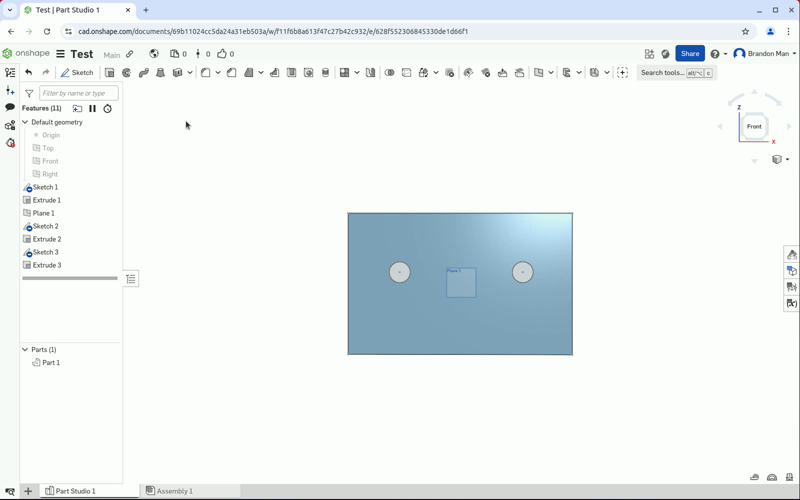
key(shift+7)
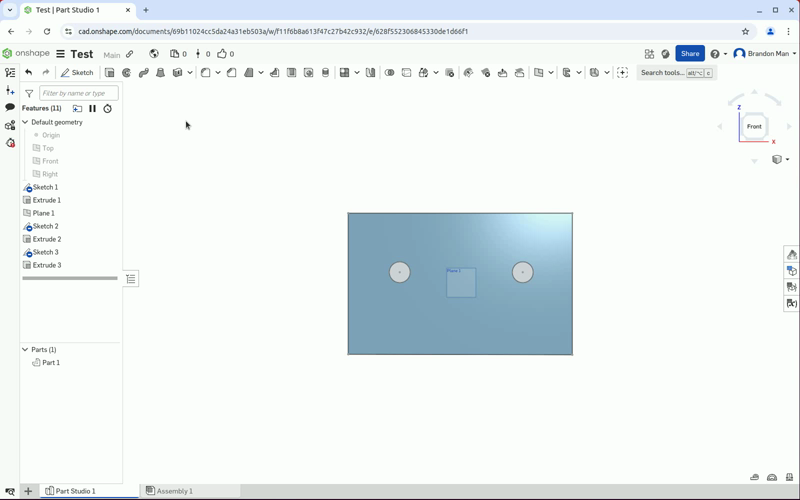
key(left, 2)
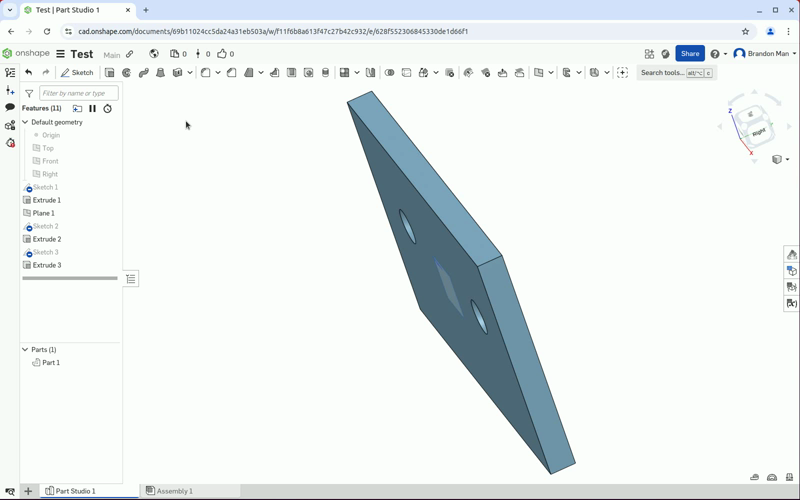
key(down, 2)
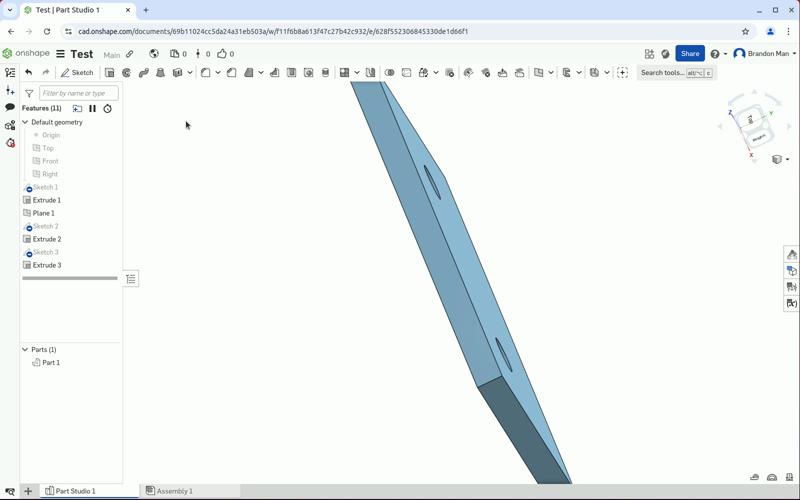
key(up, 2)
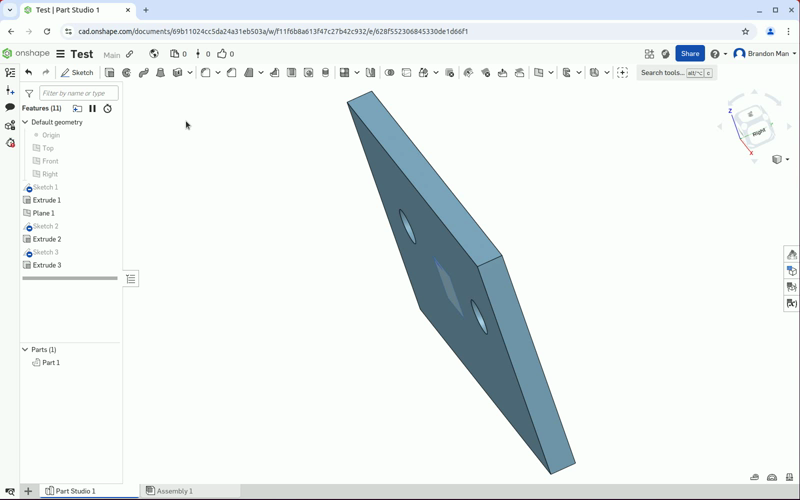
key(right, 2)
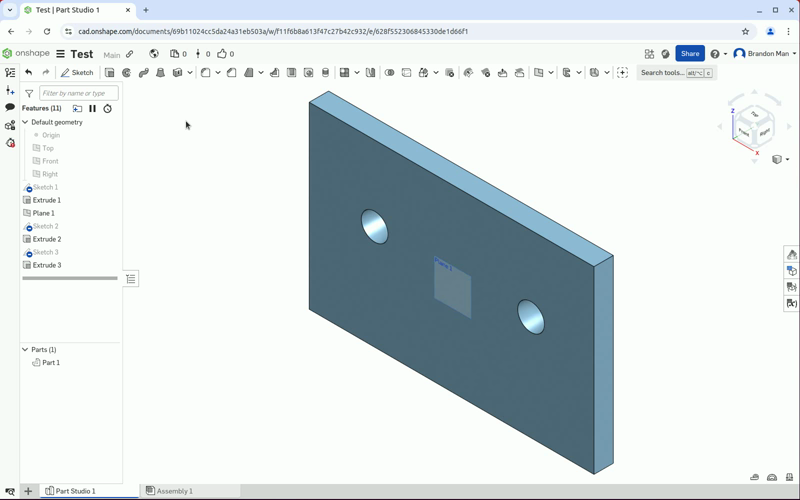
mouse_move(73, 189)
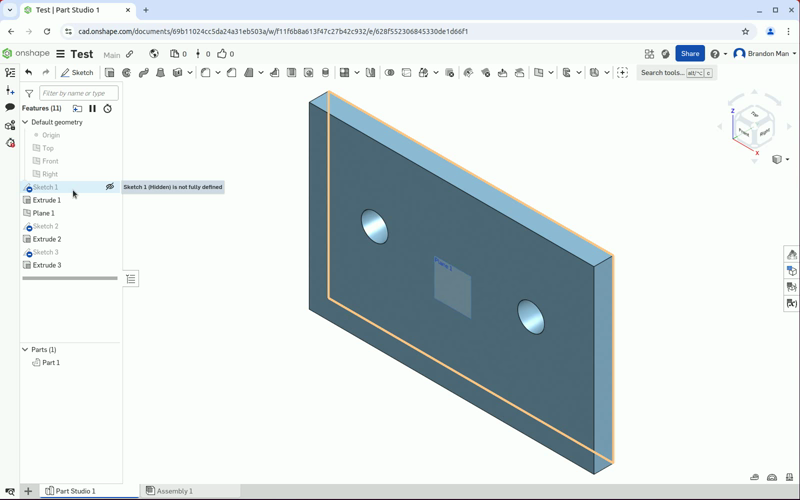
click(73, 189)